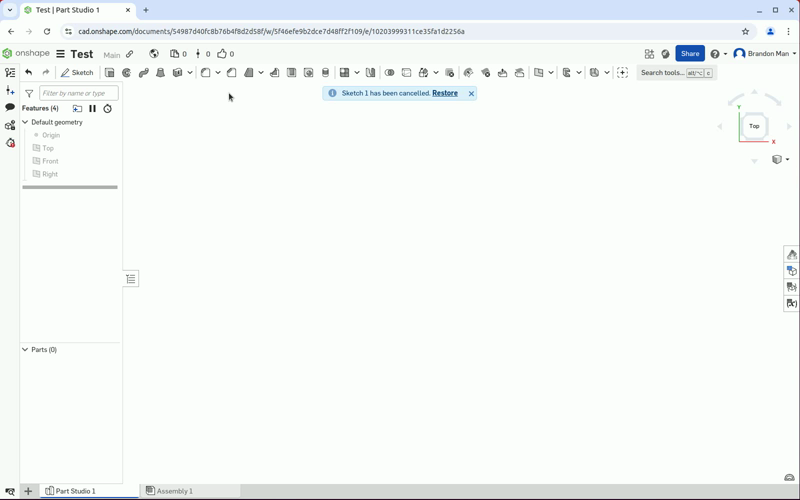
key(shift+h)
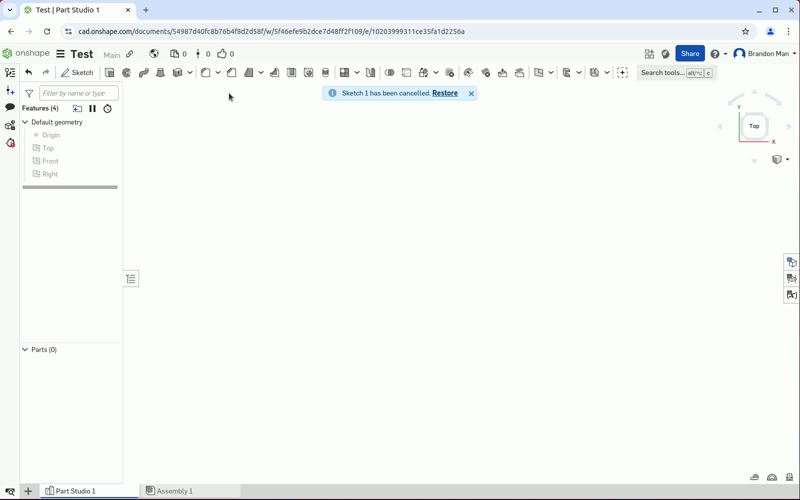
mouse_move(73, 352)
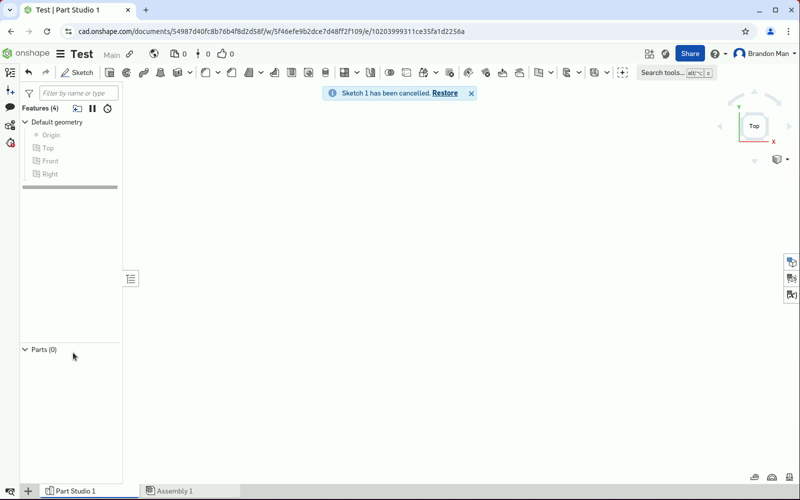
key(y)
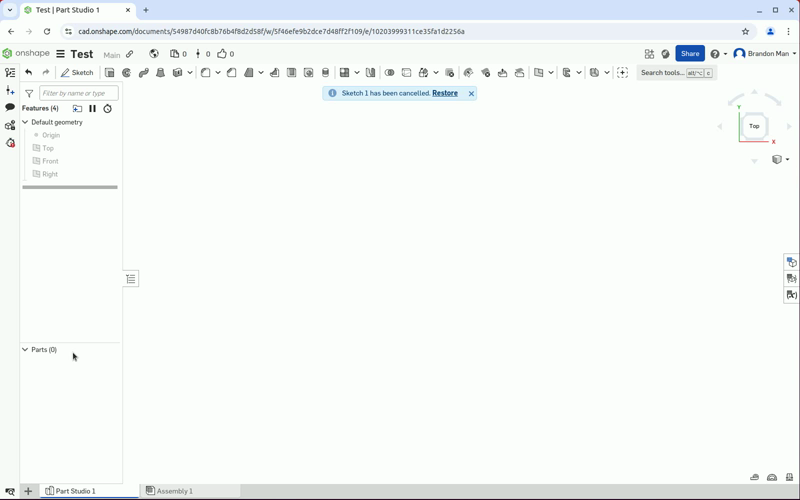
key(shift+p)
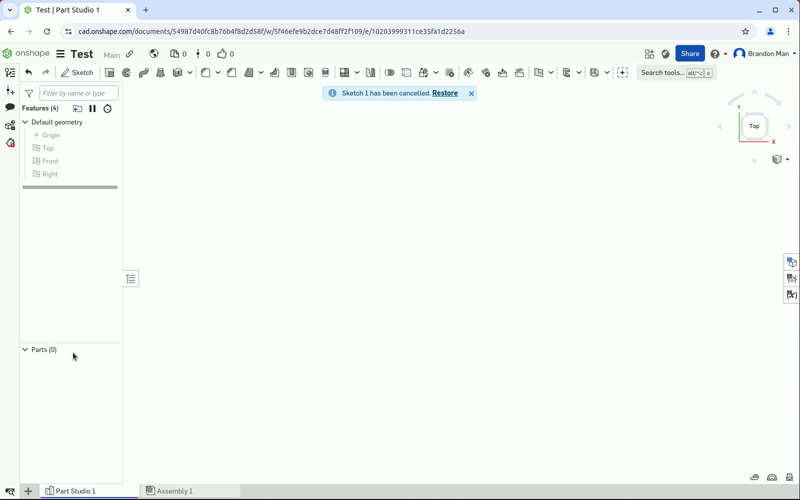
key(space)
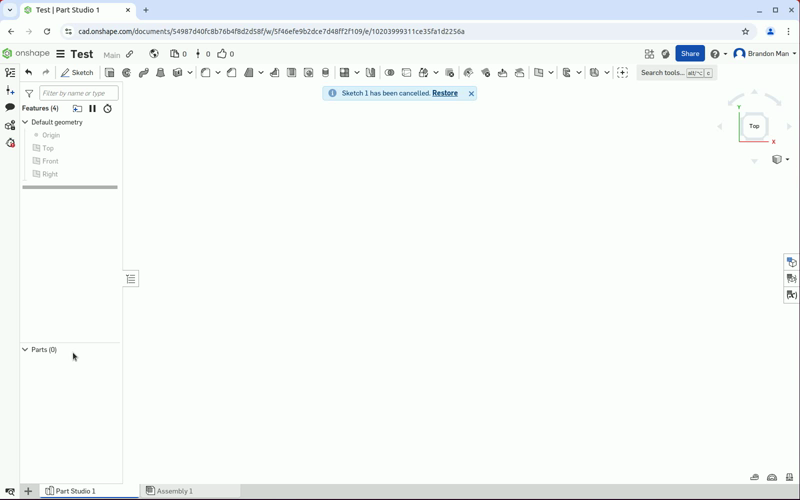
key_down(shift)
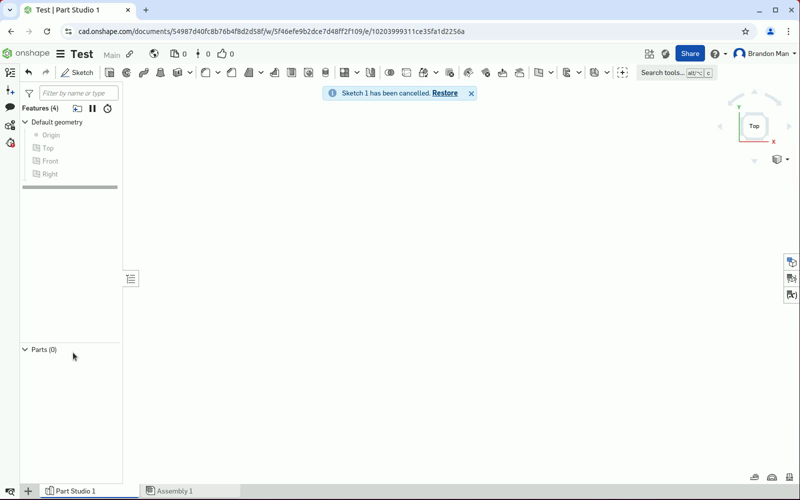
key(up)
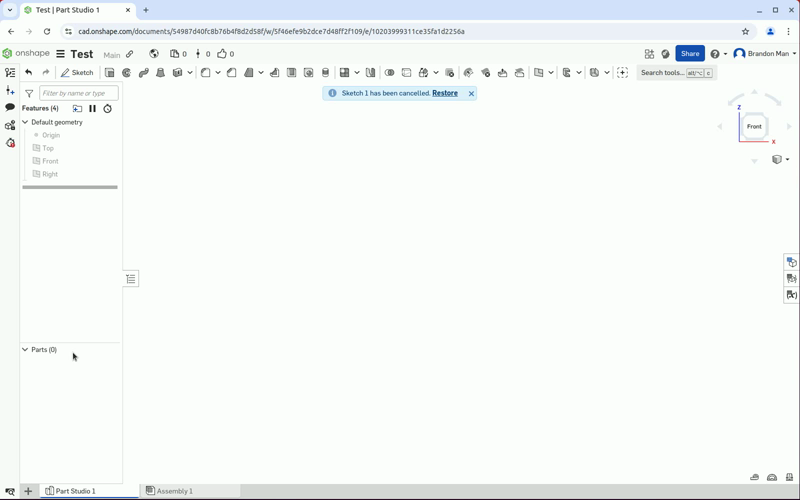
key_up(shift)
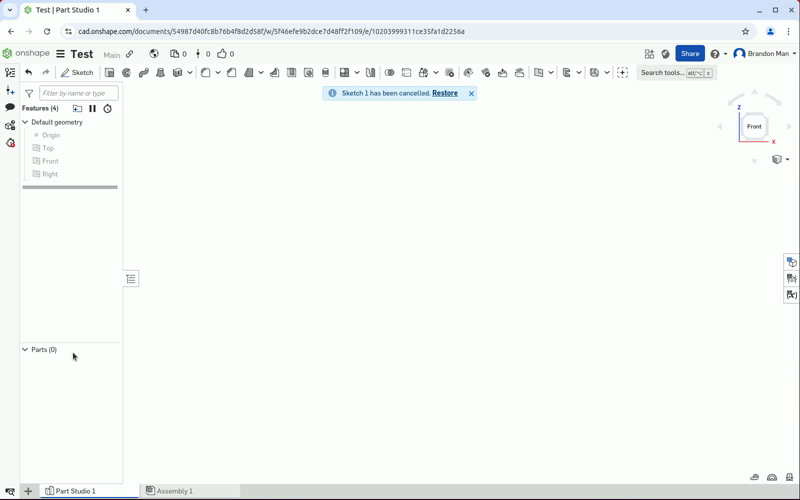
key(space)
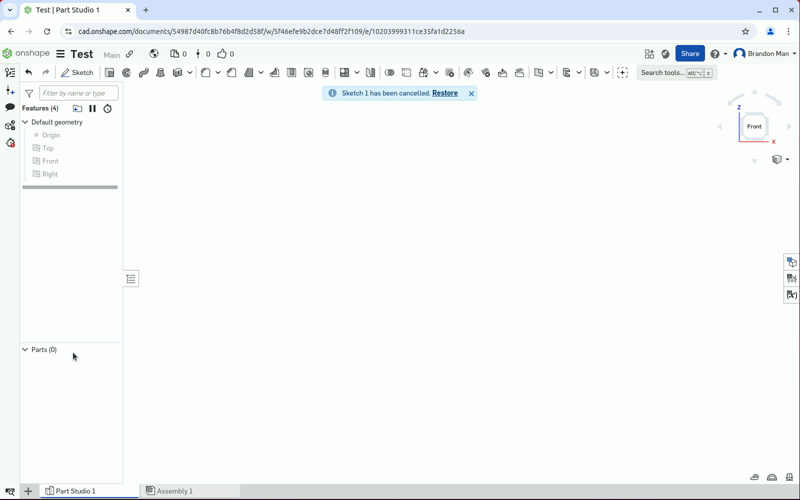
key_down(shift)
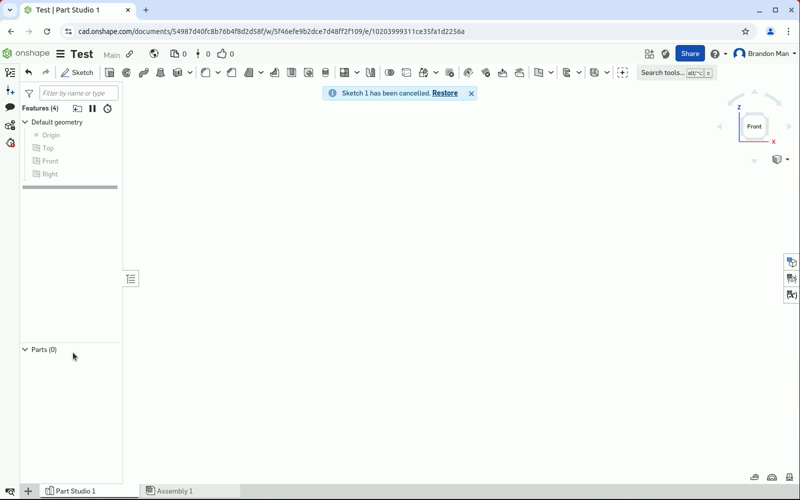
key(left)
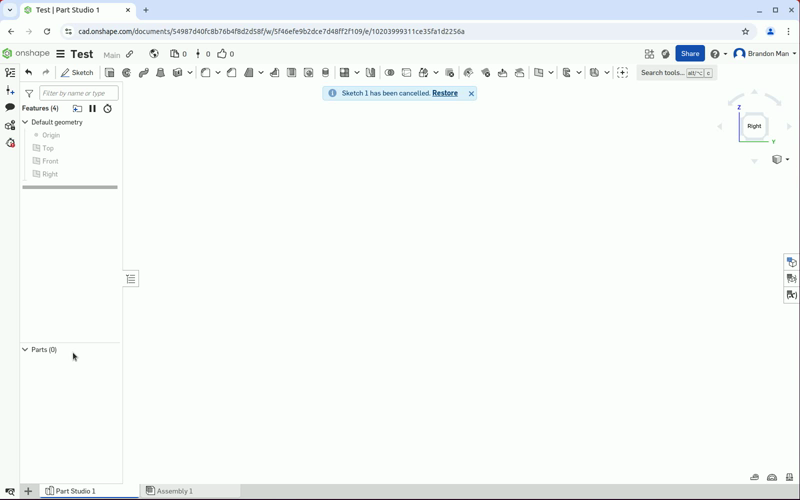
key_up(shift)
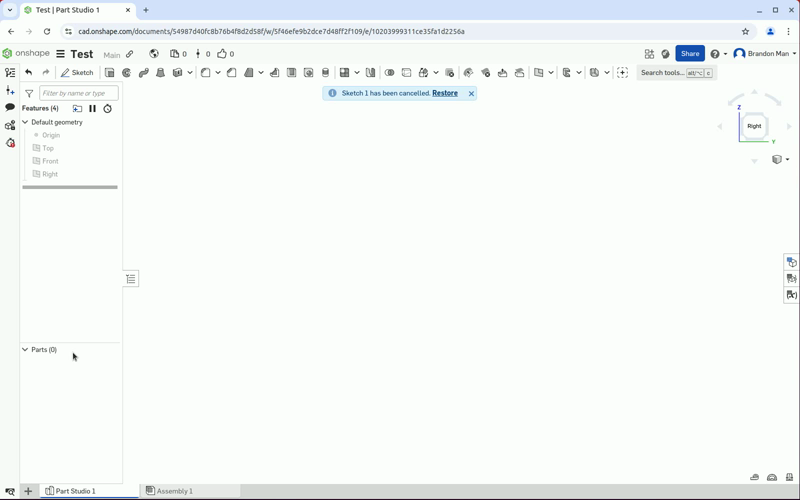
mouse_move(73, 352)
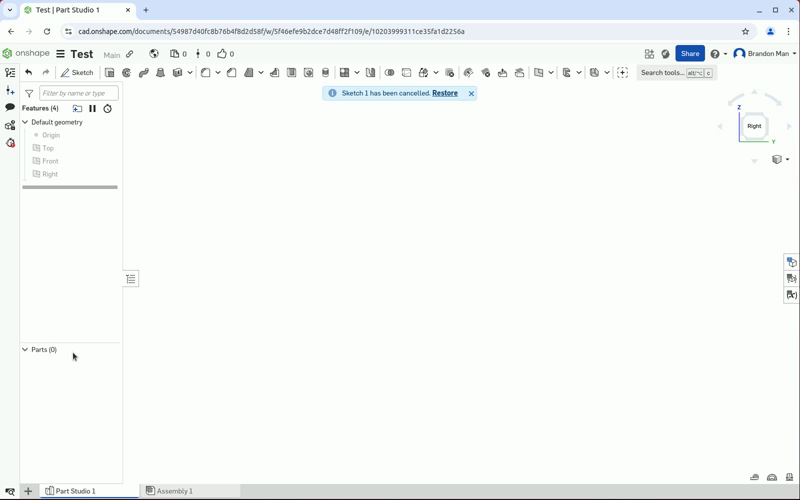
key(shift+y)
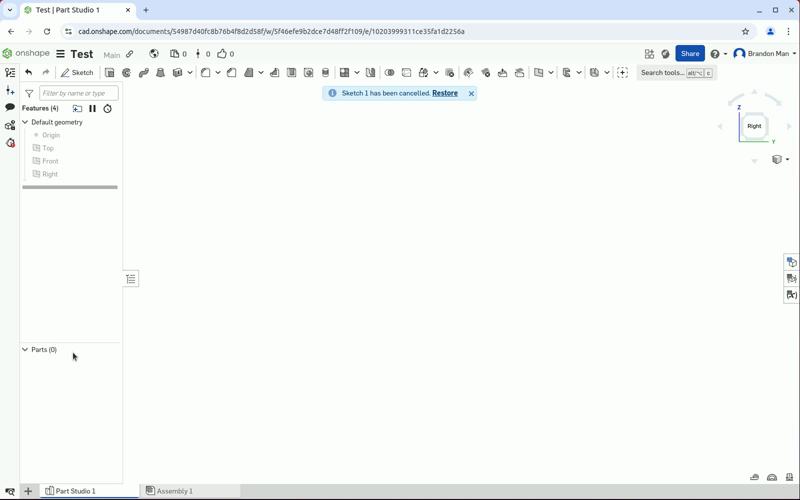
key(shift+s)
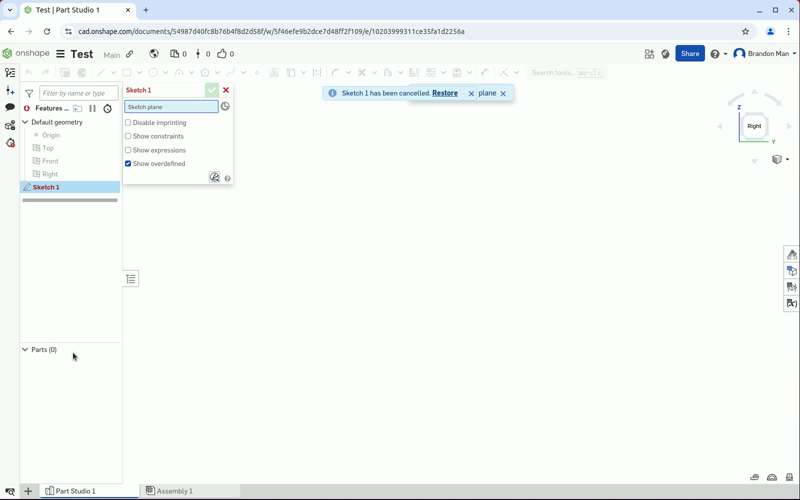
mouse_move(73, 176)
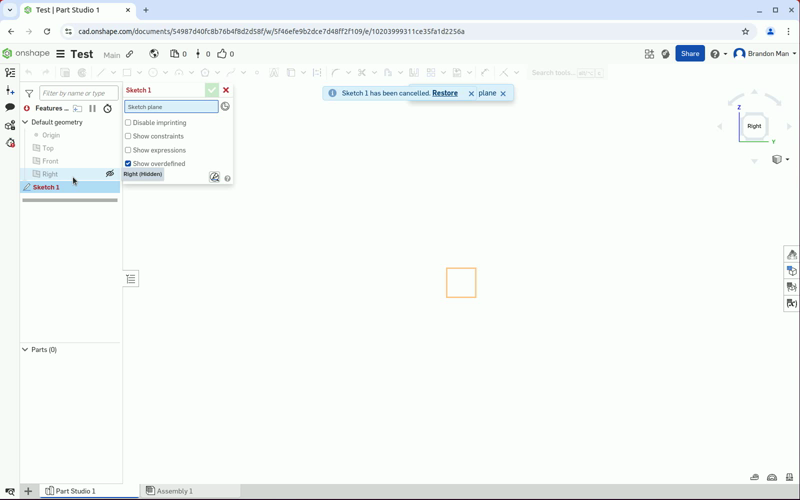
click(73, 176)
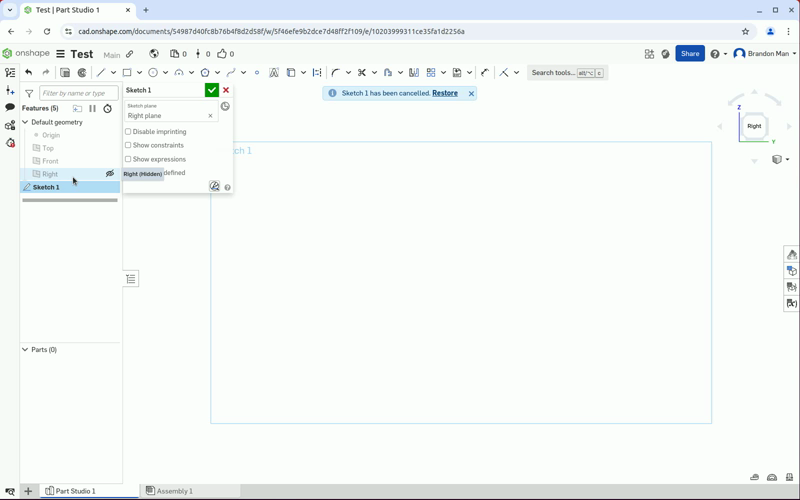
mouse_move(73, 352)
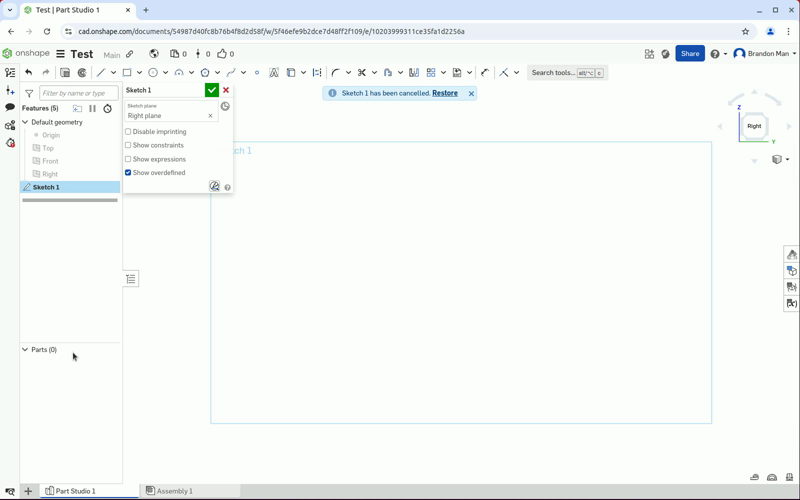
key(y)
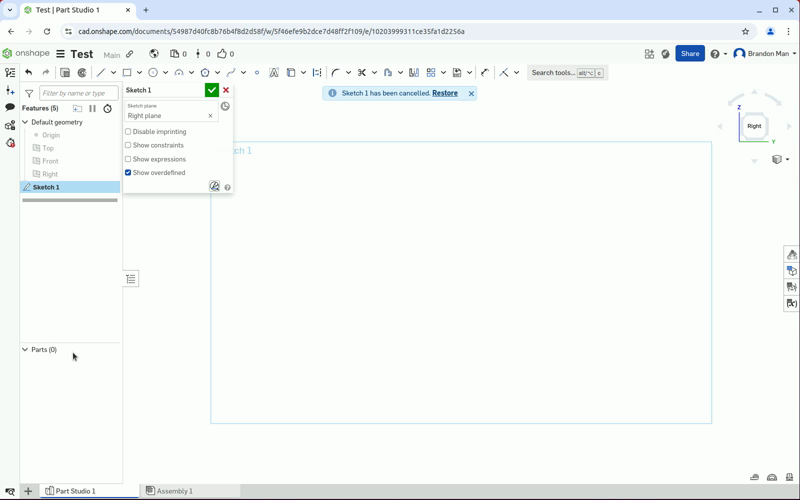
key(l)
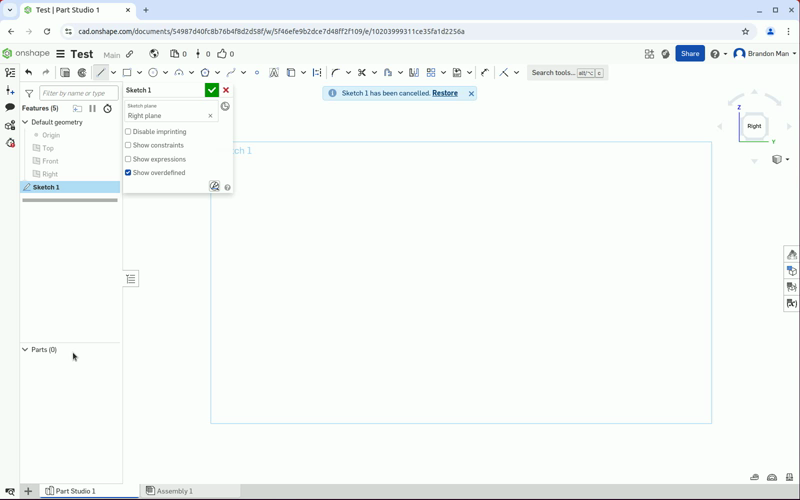
key_down(shift)
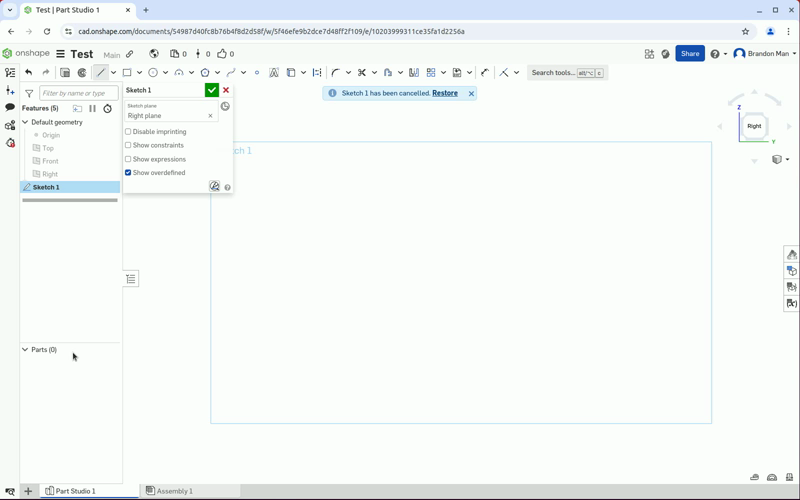
mouse_move(404, 282)
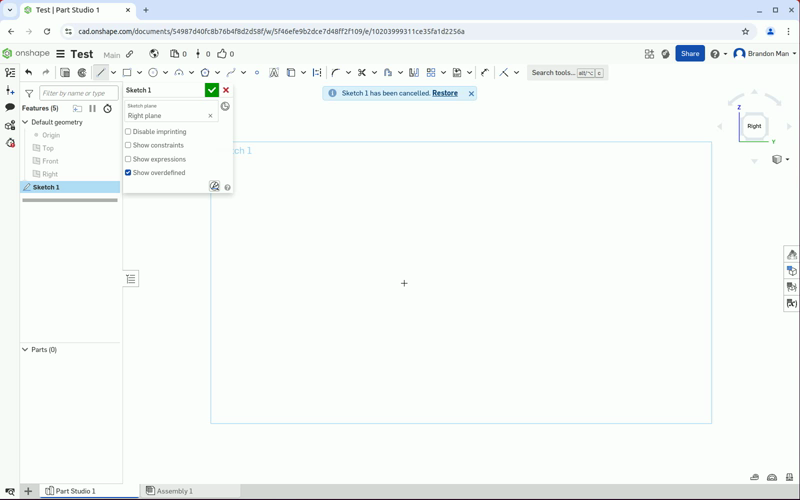
click(404, 282)
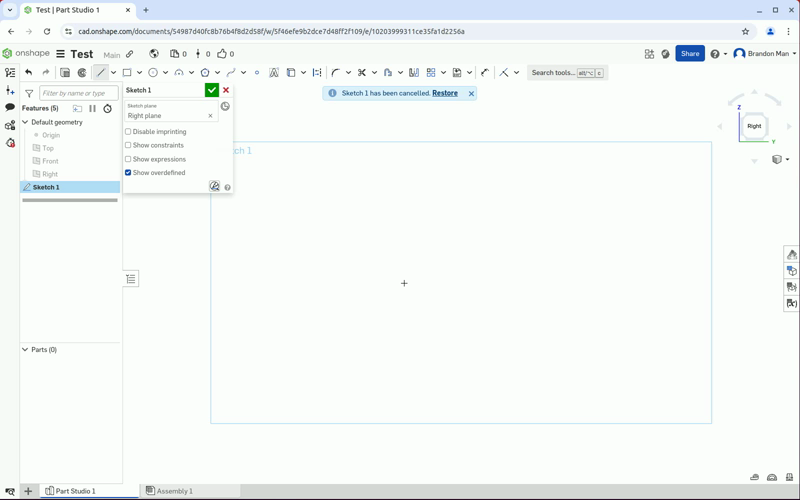
key_up(shift)
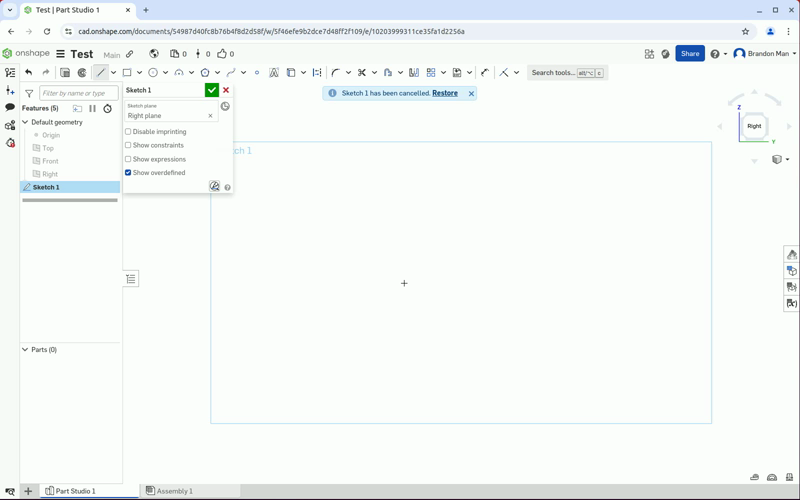
key_down(shift)
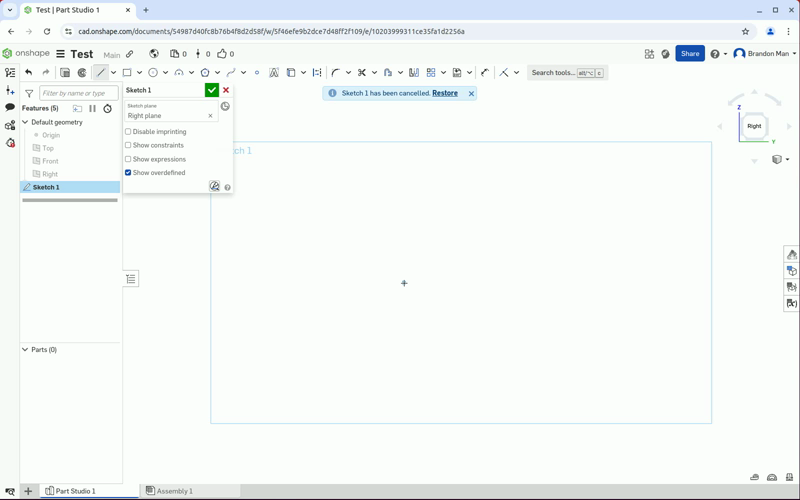
mouse_move(434, 282)
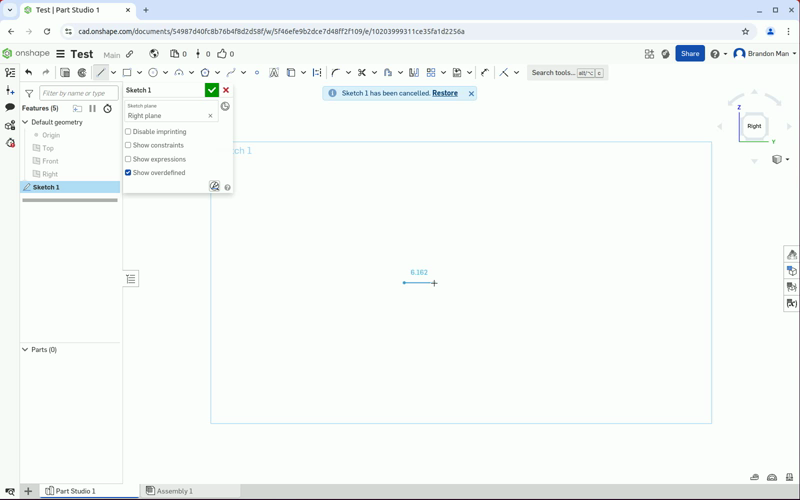
mouse_move(461, 282)
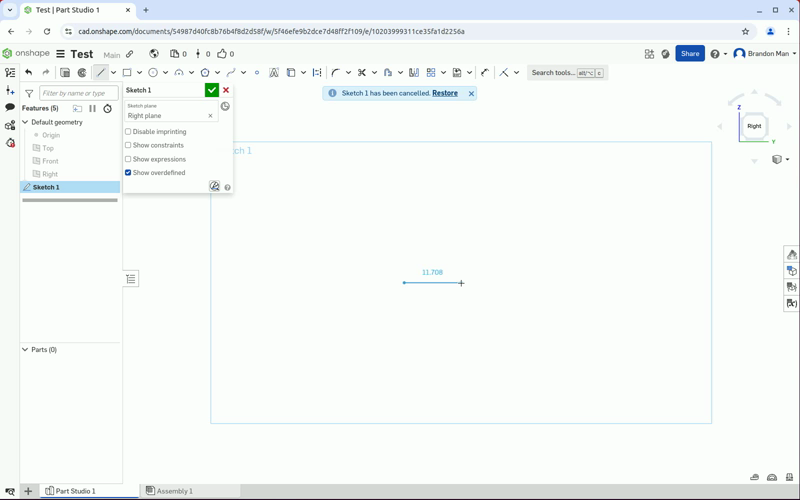
click(461, 282)
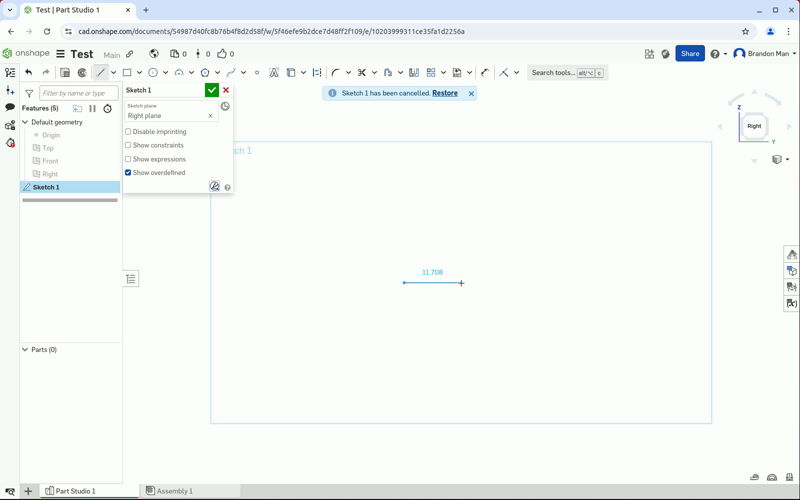
key_up(shift)
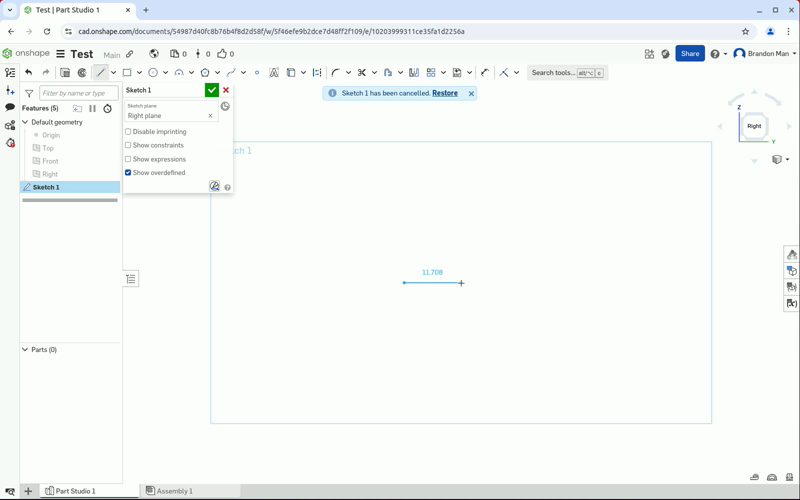
key_down(shift)
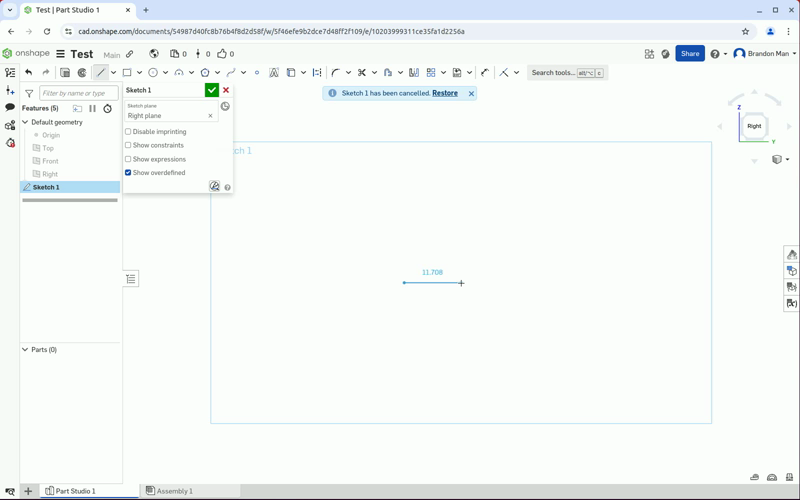
mouse_move(461, 170)
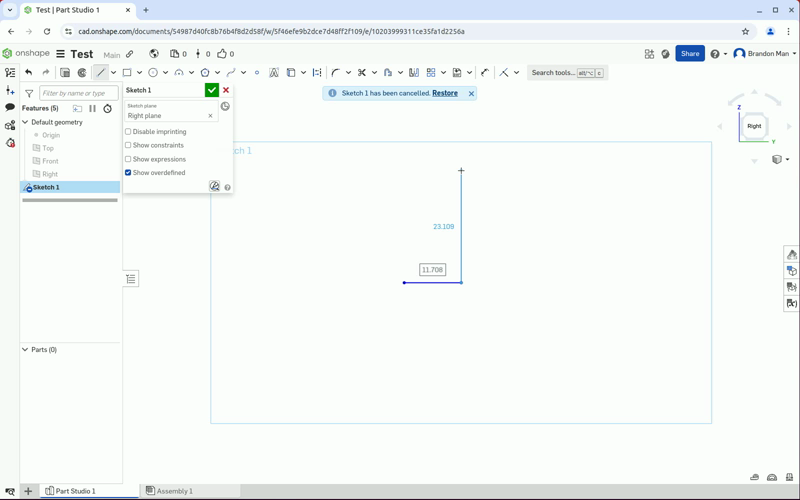
click(461, 170)
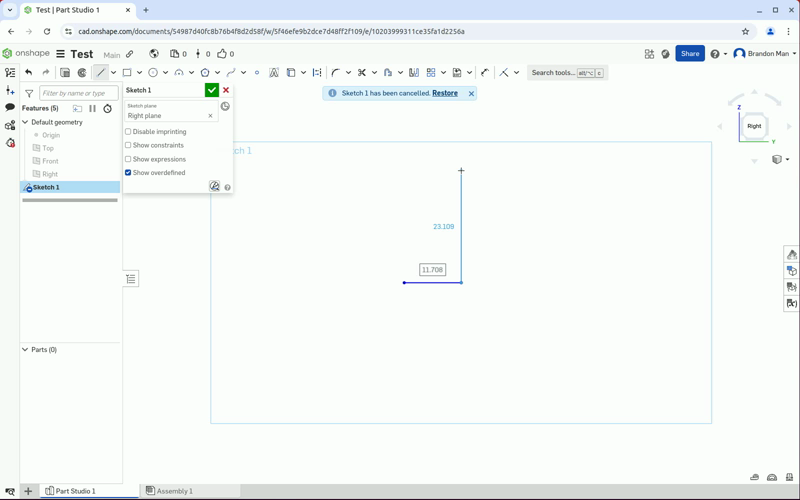
key_up(shift)
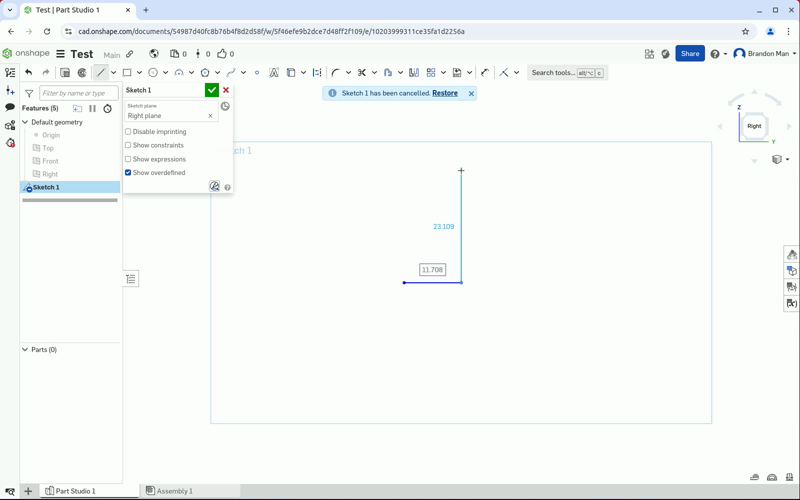
key_down(shift)
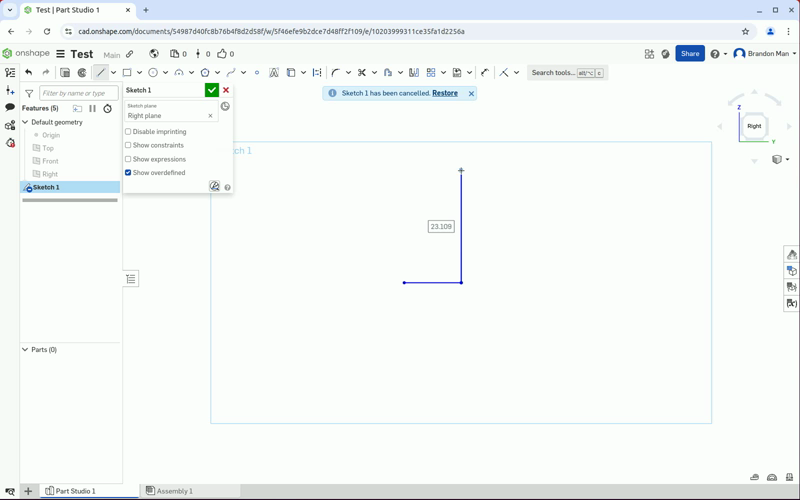
mouse_move(491, 170)
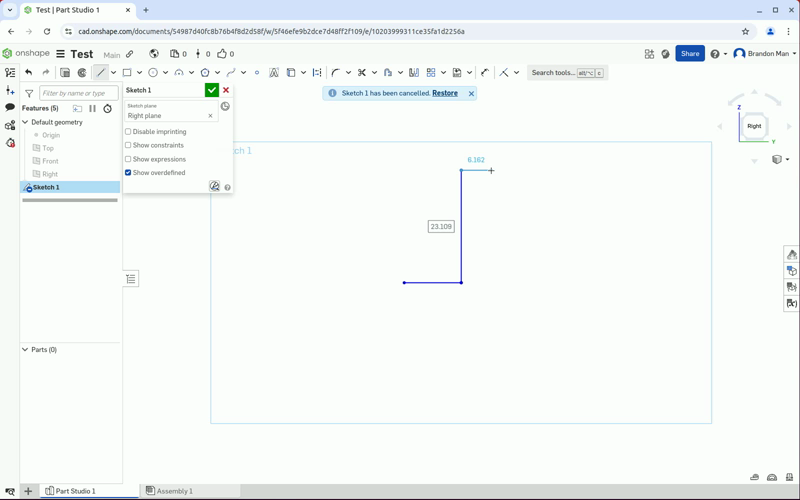
mouse_move(404, 170)
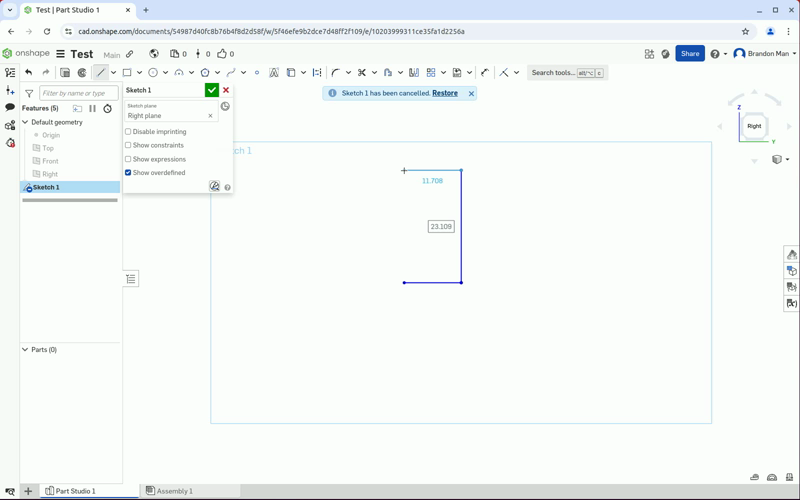
click(404, 170)
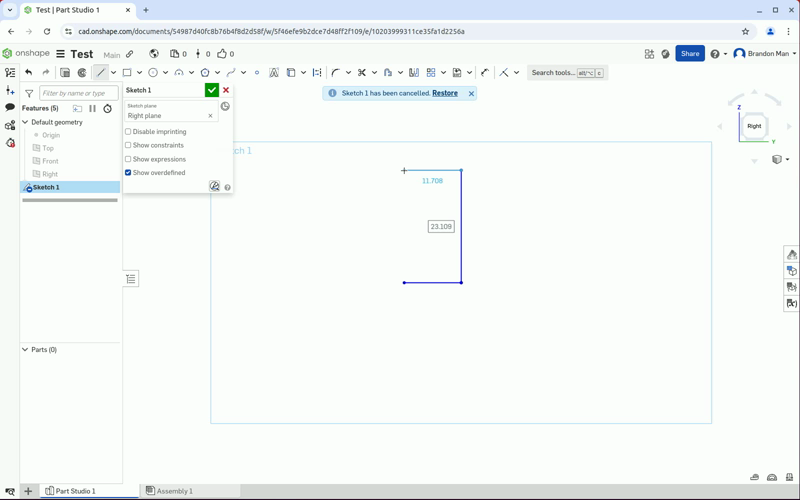
key_up(shift)
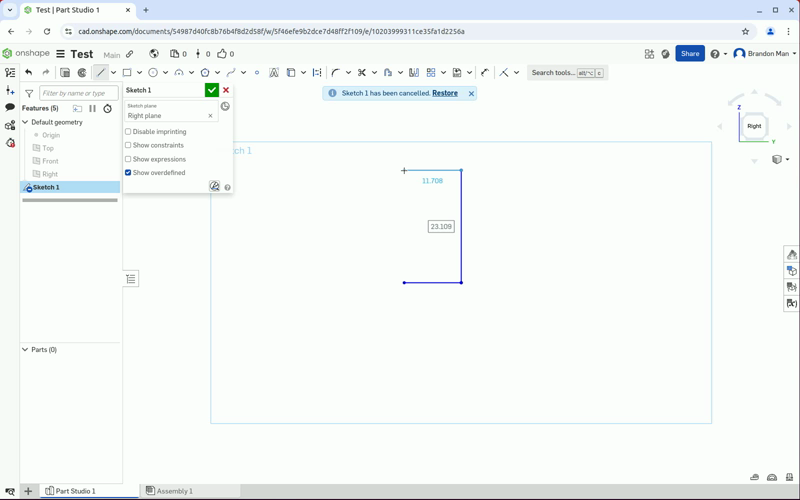
key_down(shift)
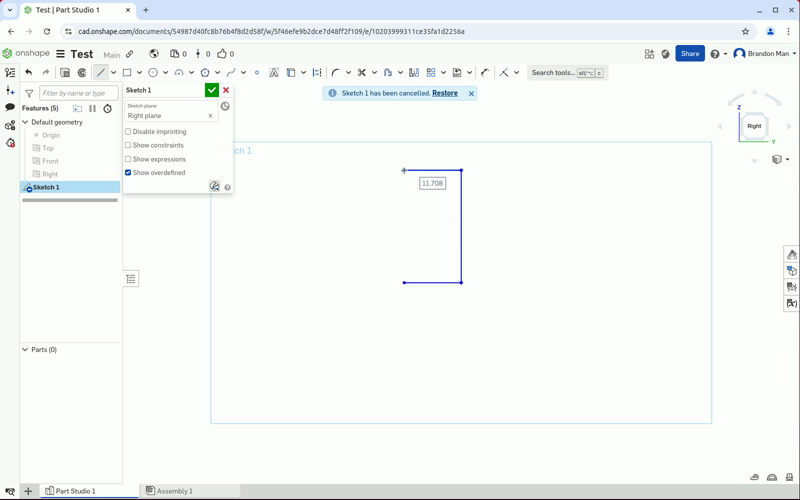
mouse_move(434, 170)
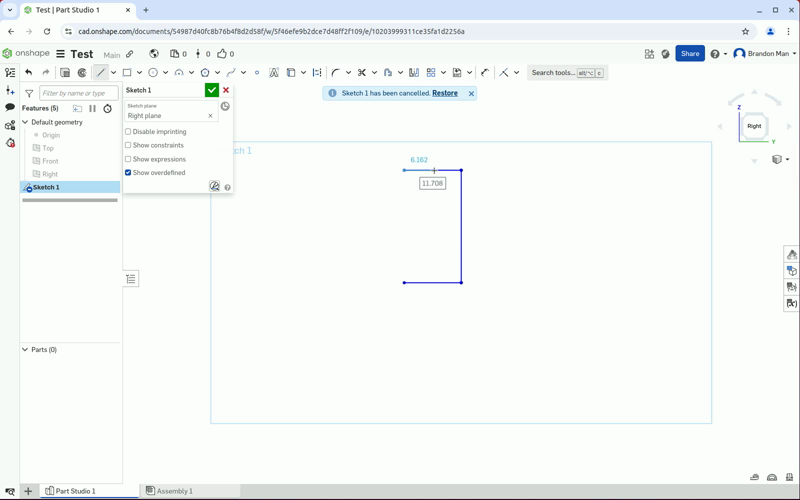
mouse_move(404, 226)
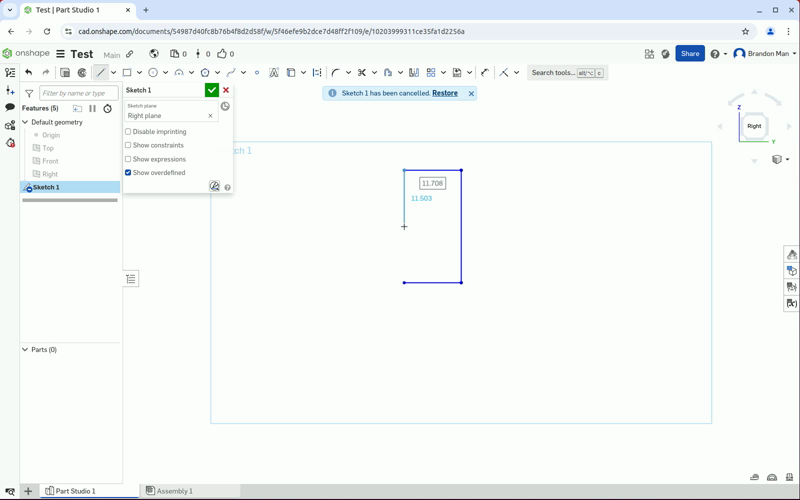
click(404, 226)
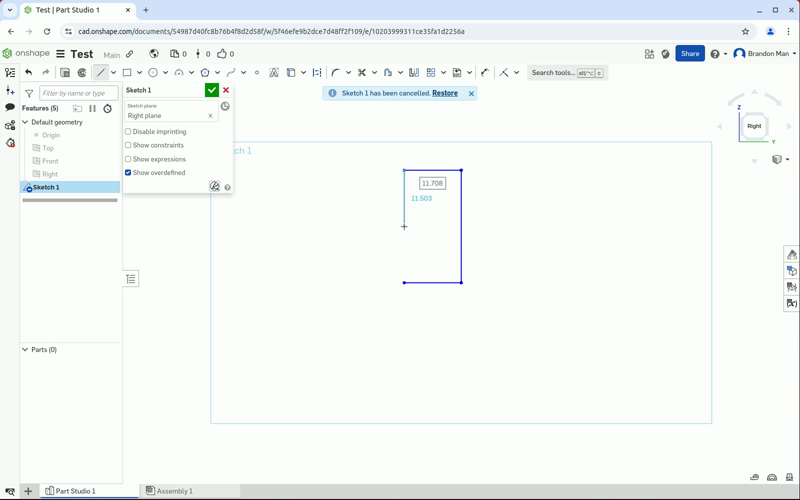
key_up(shift)
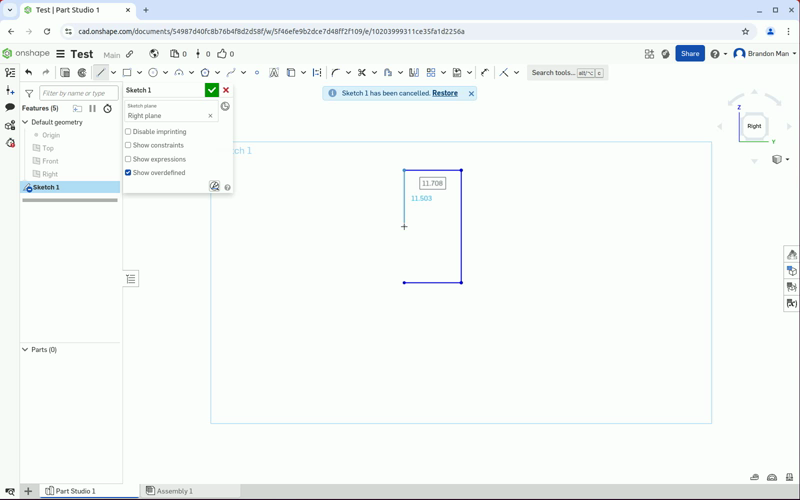
mouse_move(434, 226)
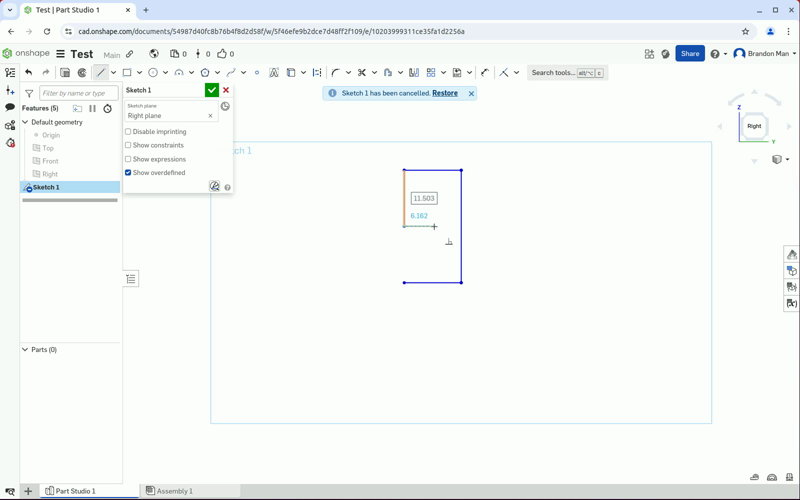
key_down(shift)
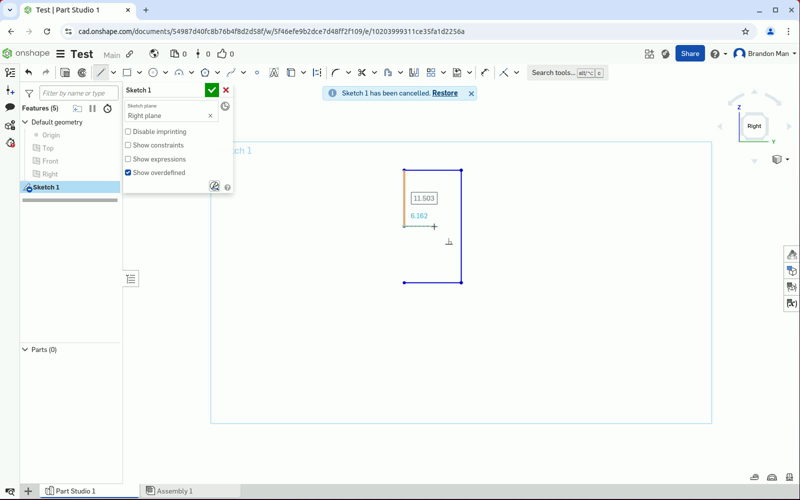
mouse_move(404, 282)
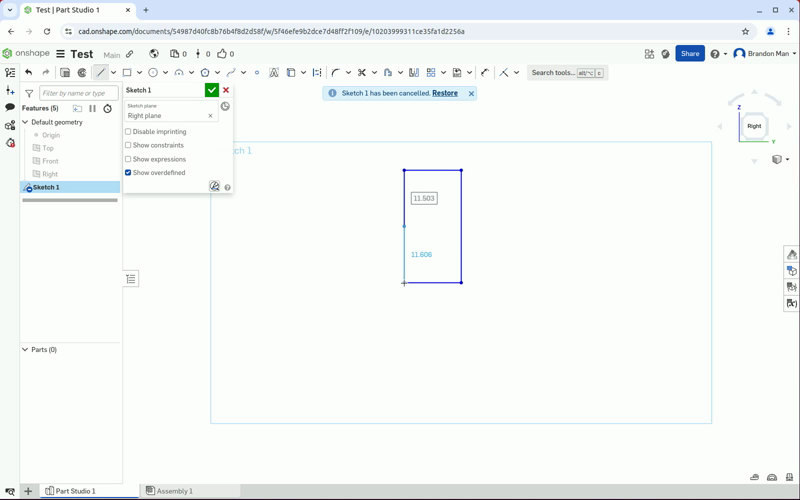
key_up(shift)
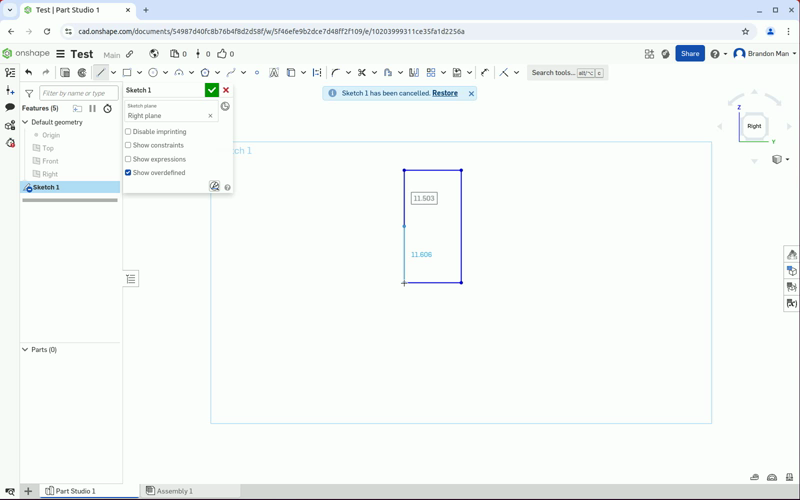
click(404, 282)
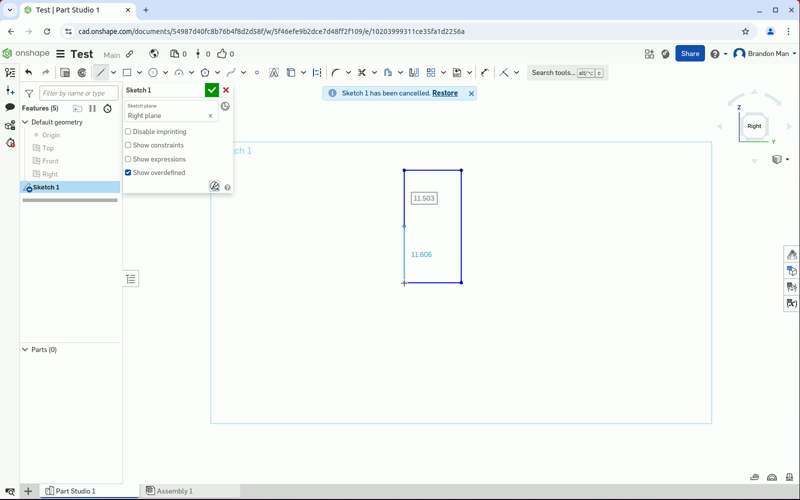
key(esc)
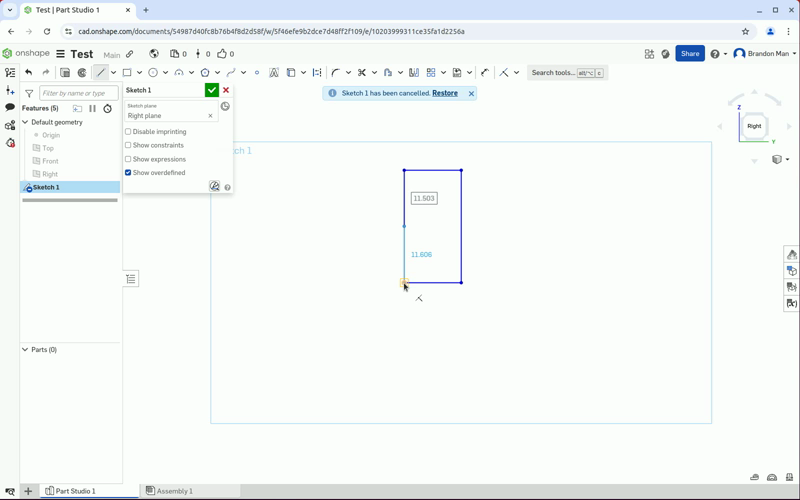
mouse_move(456, 236)
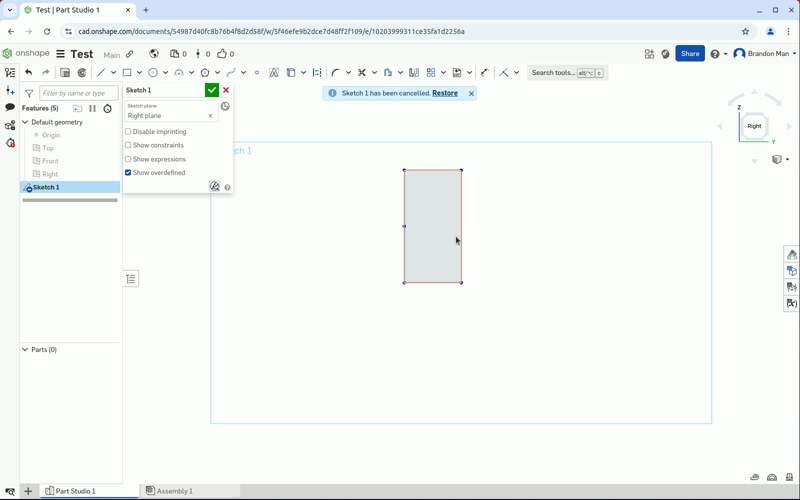
click(456, 236)
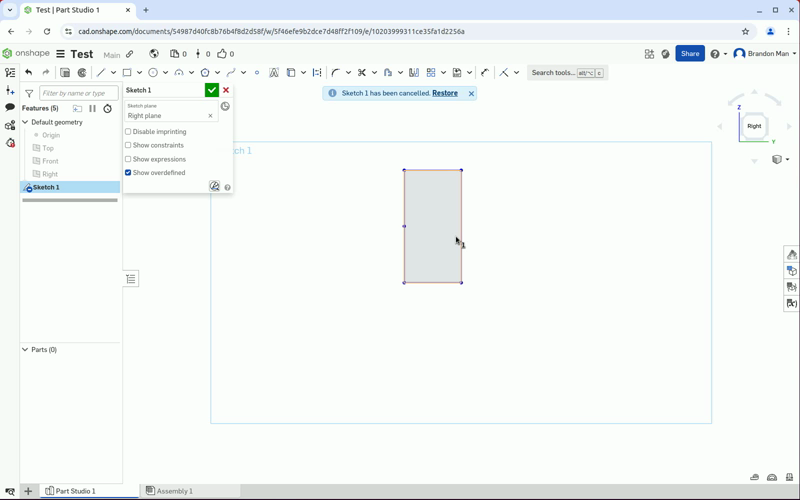
mouse_move(73, 352)
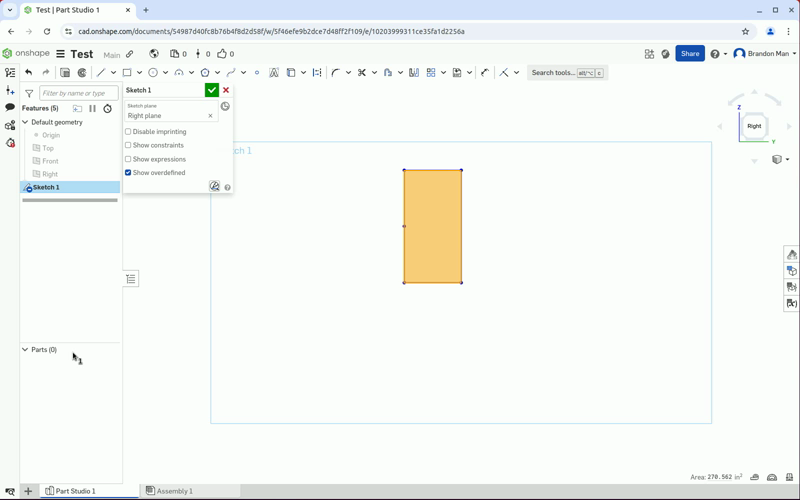
key(shift+y)
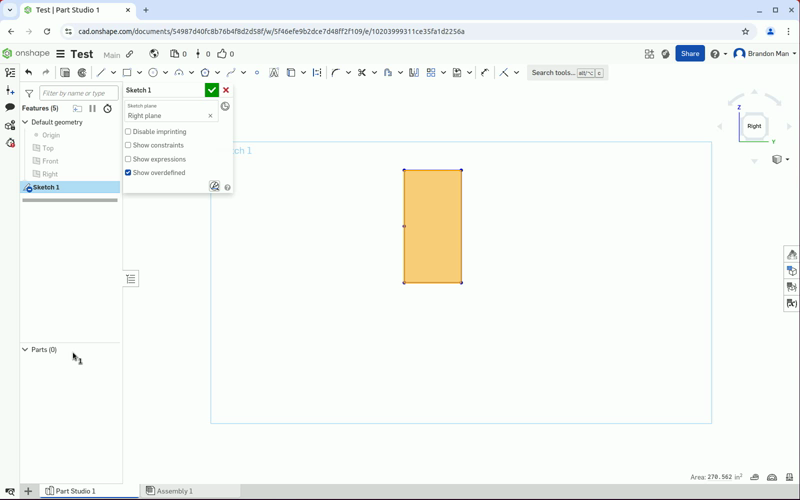
key(shift+e)
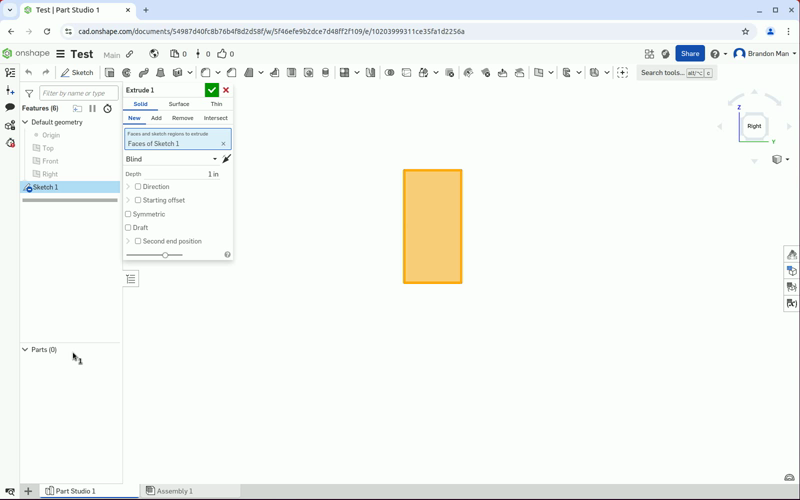
mouse_move(143, 106)
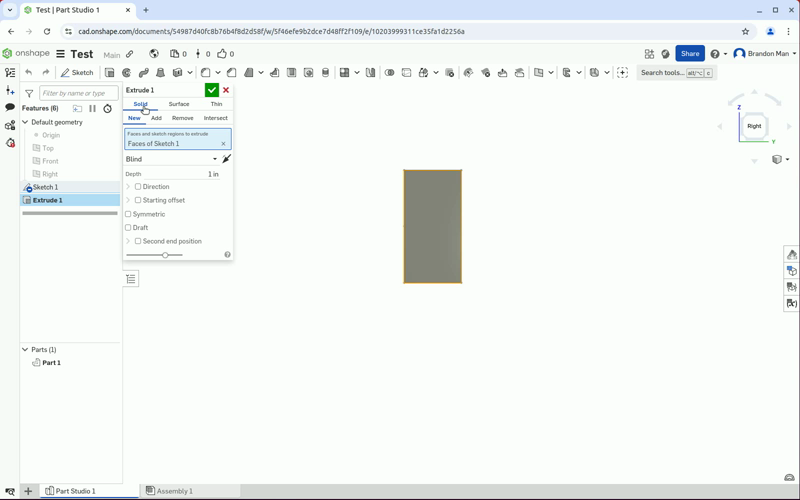
click(143, 106)
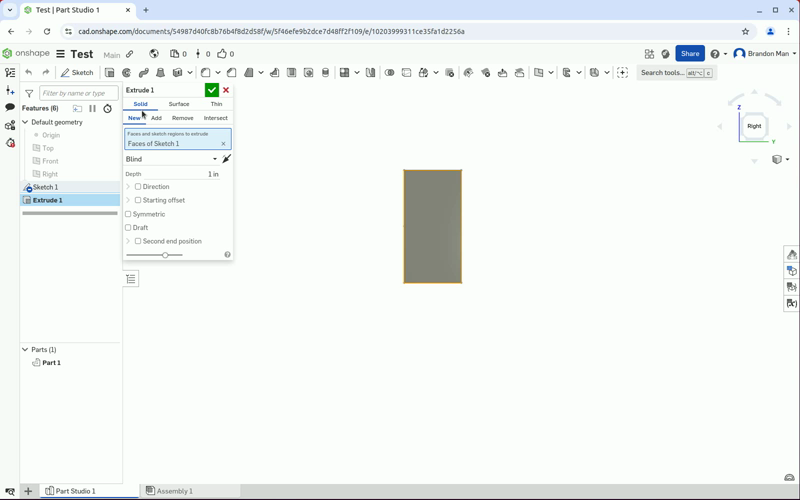
mouse_move(137, 120)
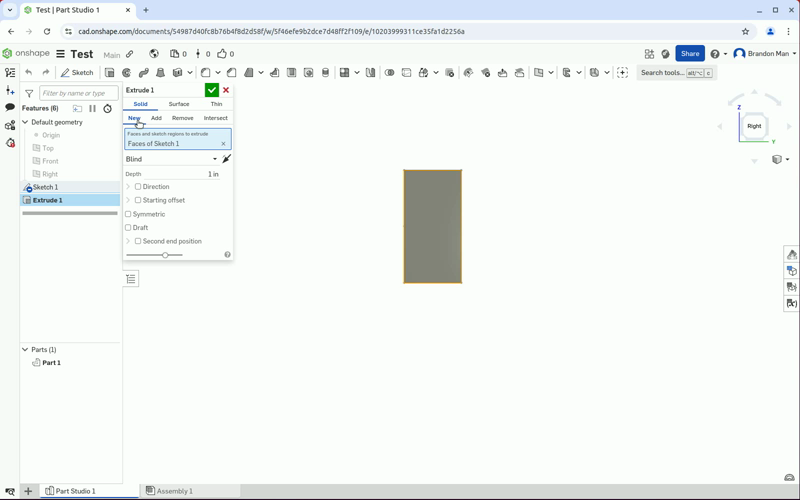
click(137, 120)
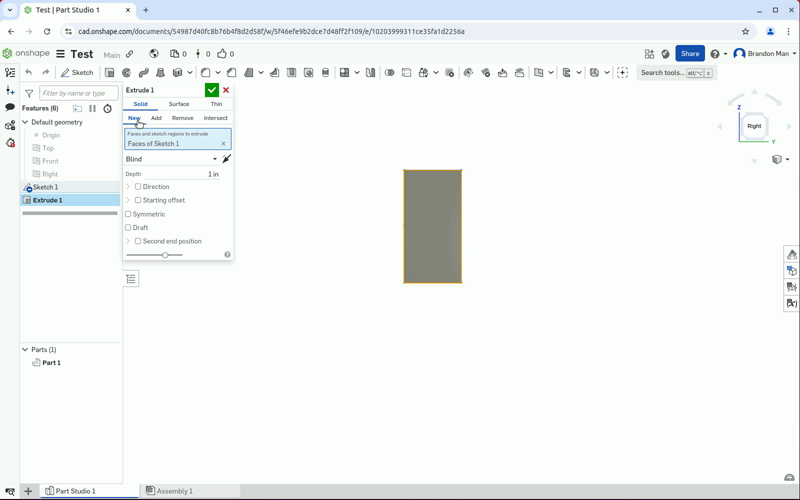
key(tab, 4)
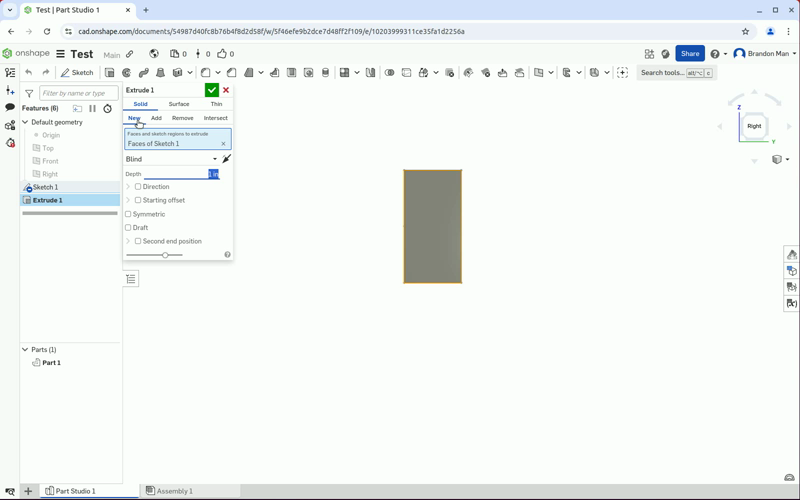
text(-11.554)
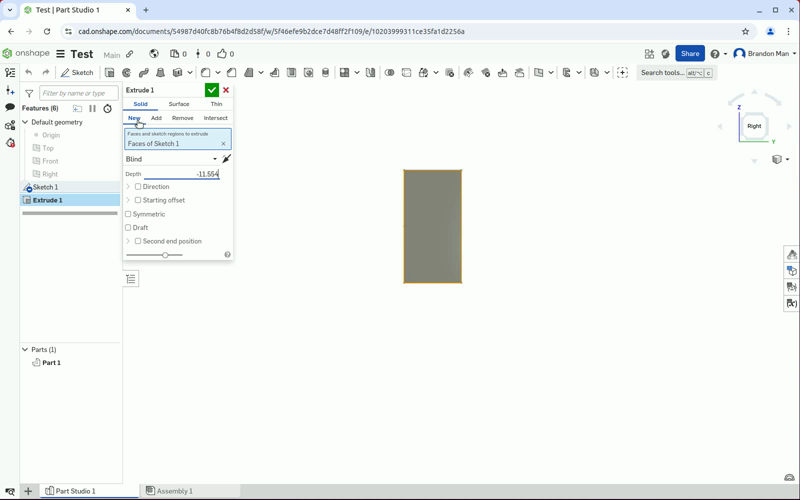
key(enter)
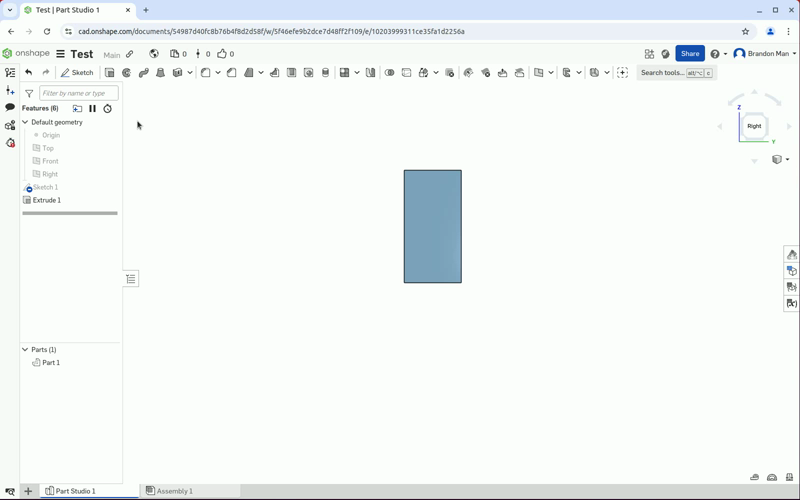
key(shift+h)
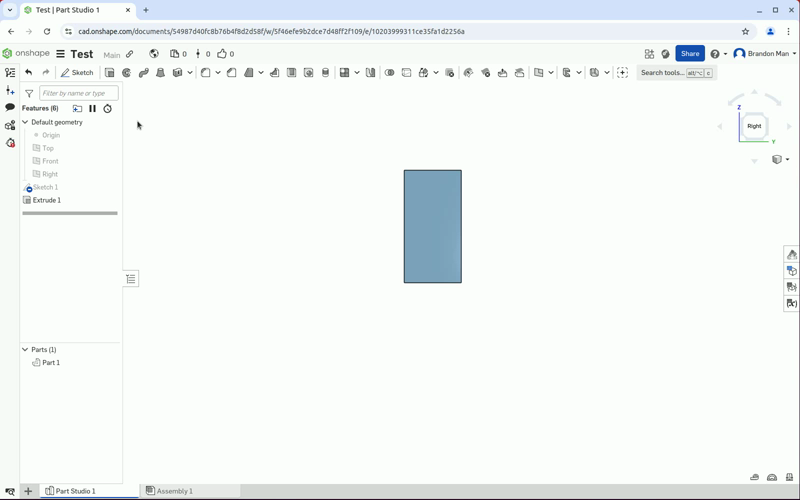
key(shift+h)
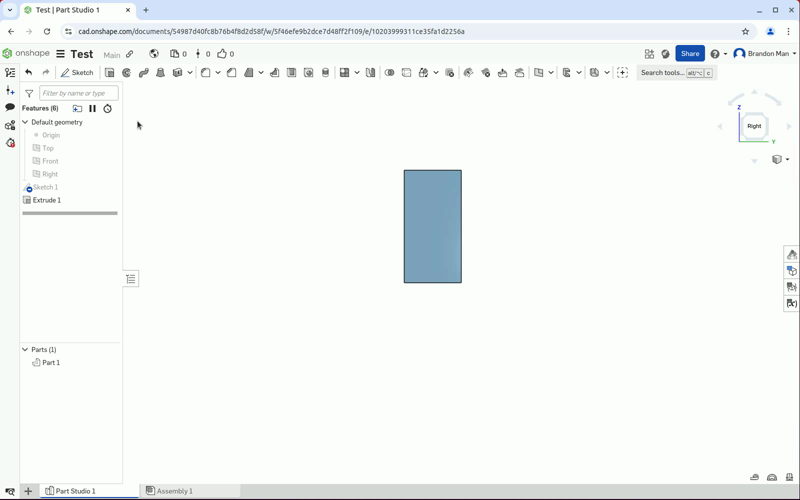
mouse_move(73, 189)
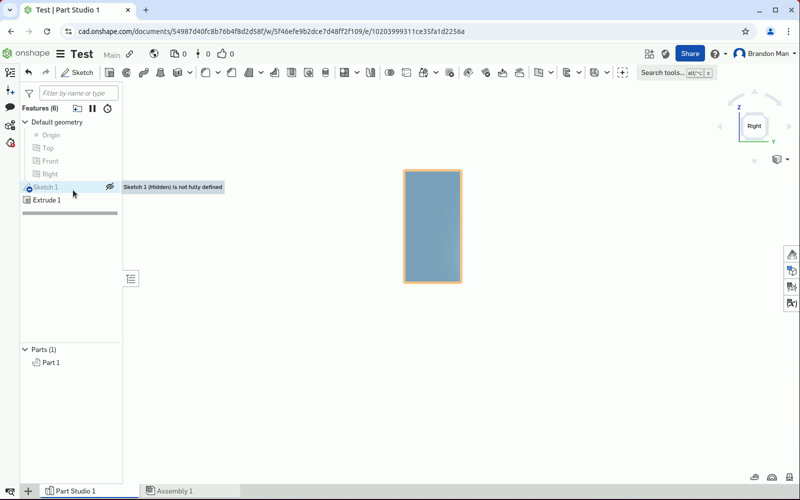
click(73, 189)
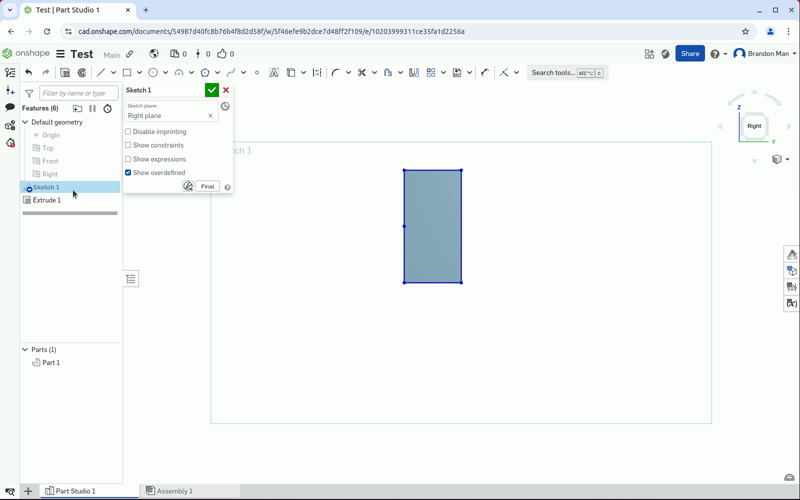
mouse_move(229, 92)
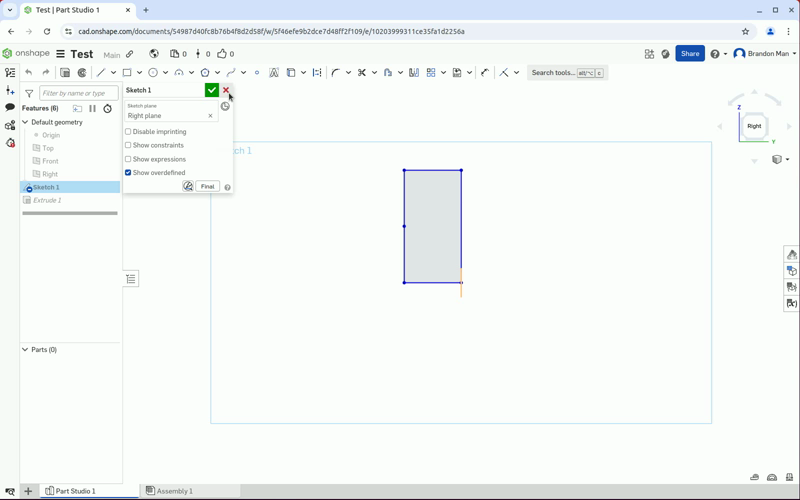
click(229, 92)
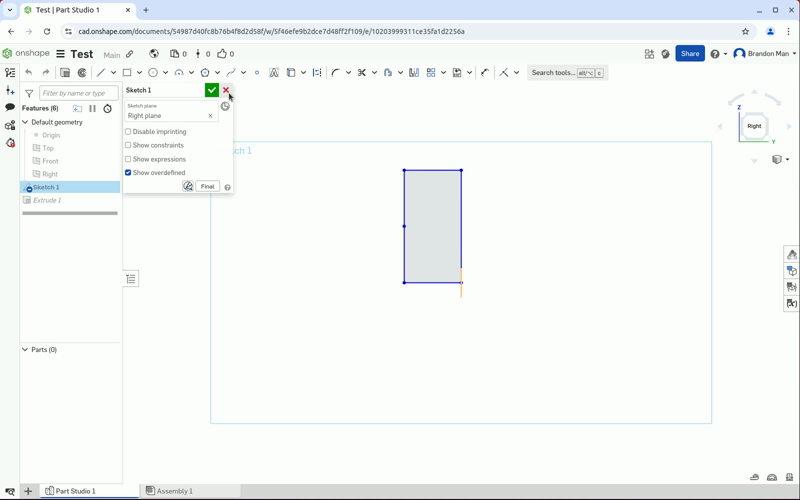
key(shift+s)
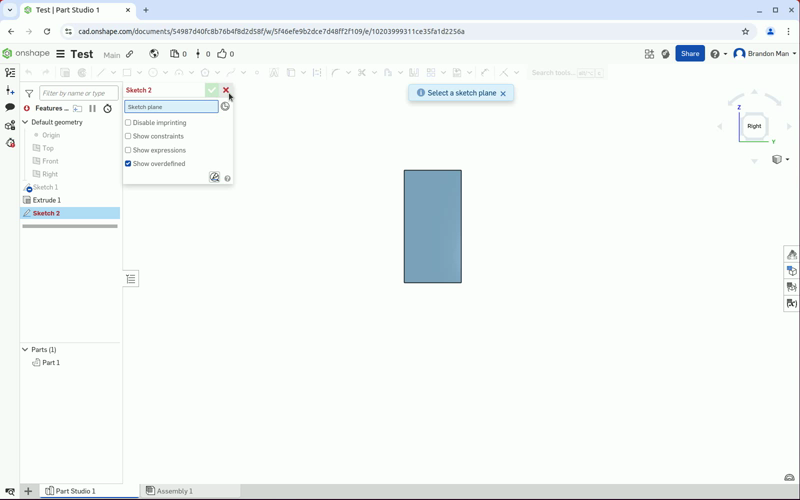
mouse_move(73, 176)
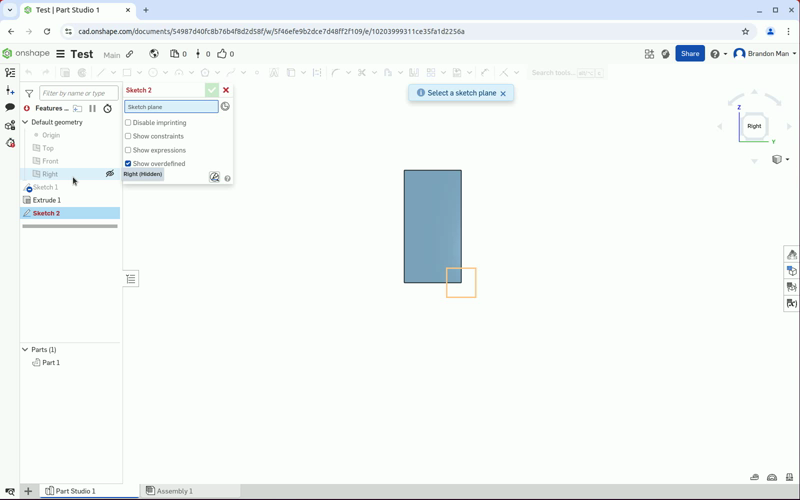
click(73, 176)
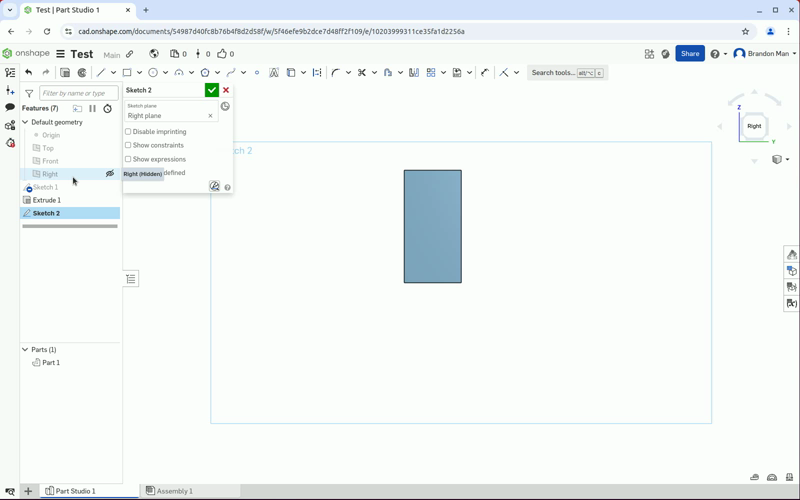
mouse_move(73, 352)
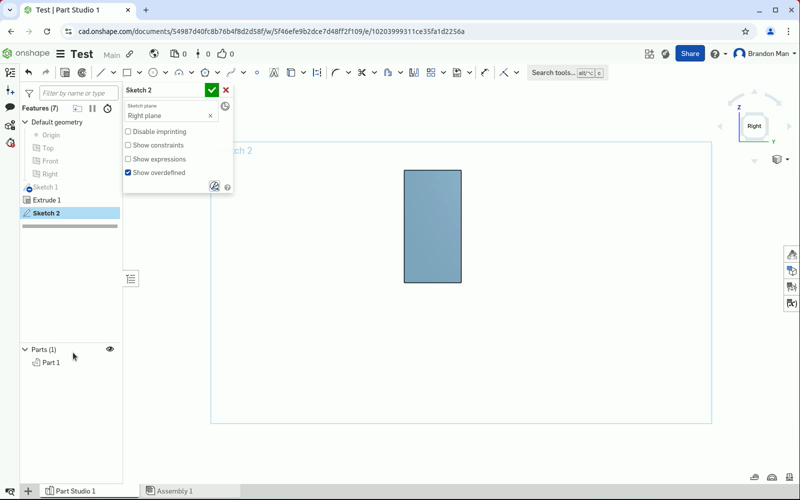
key(y)
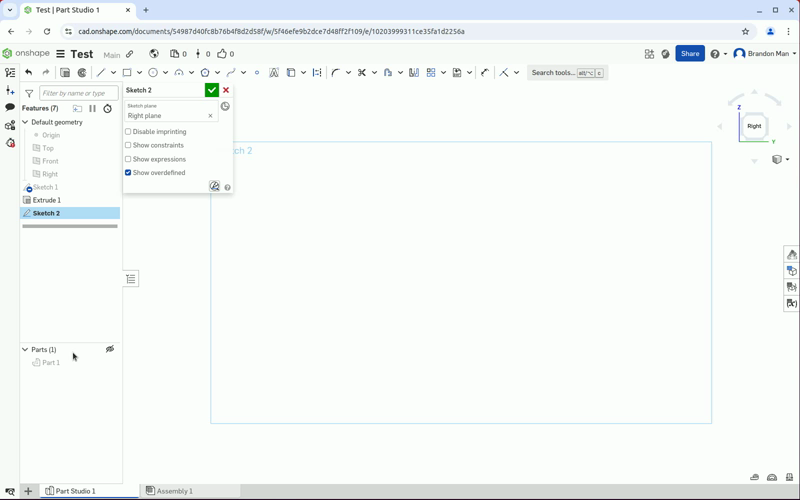
key(l)
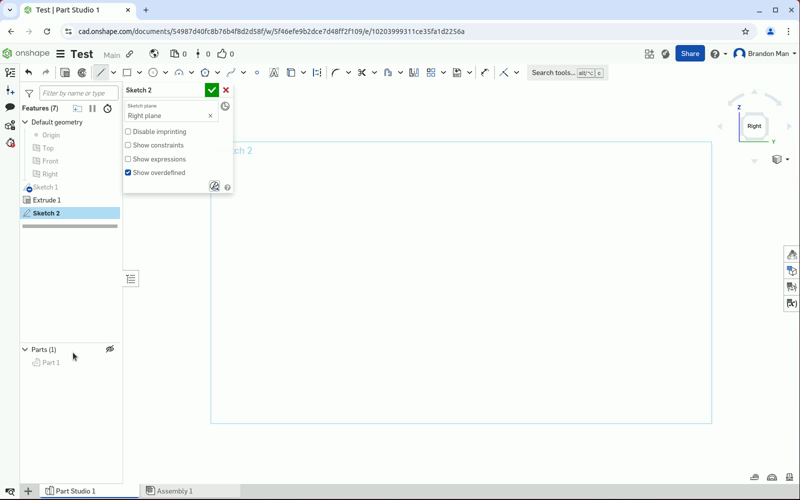
key_down(shift)
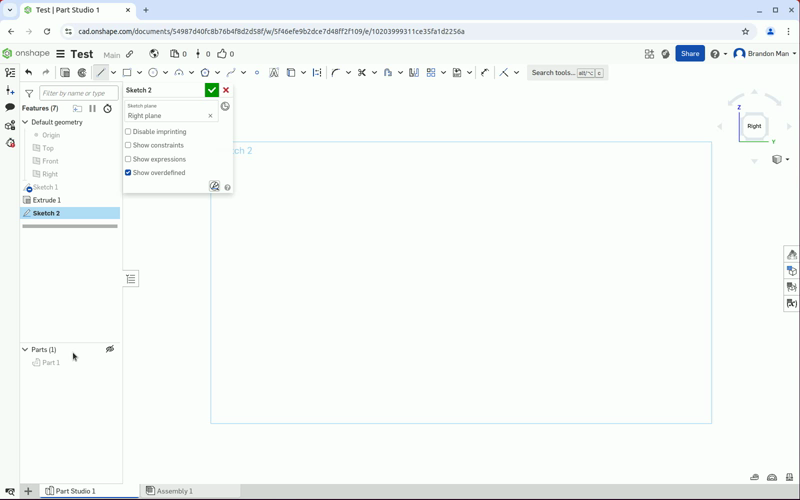
mouse_move(348, 226)
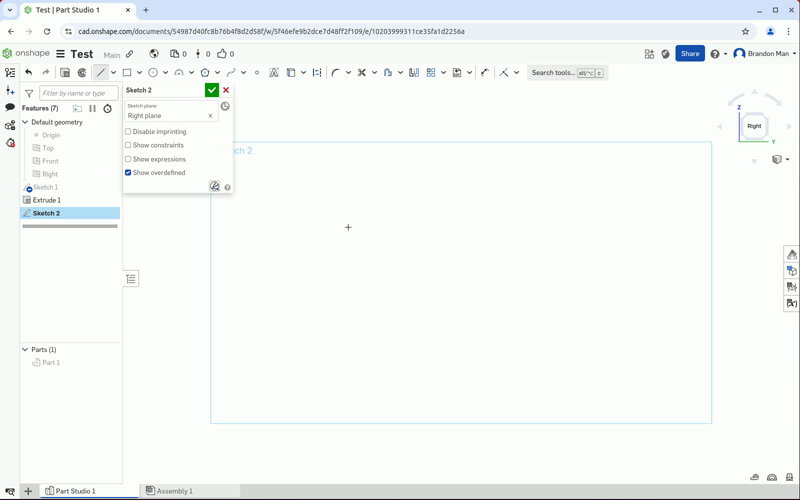
click(348, 226)
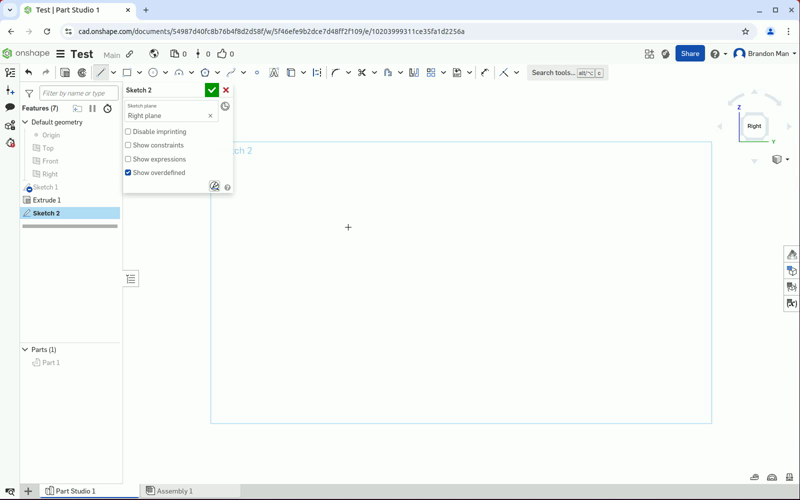
key_up(shift)
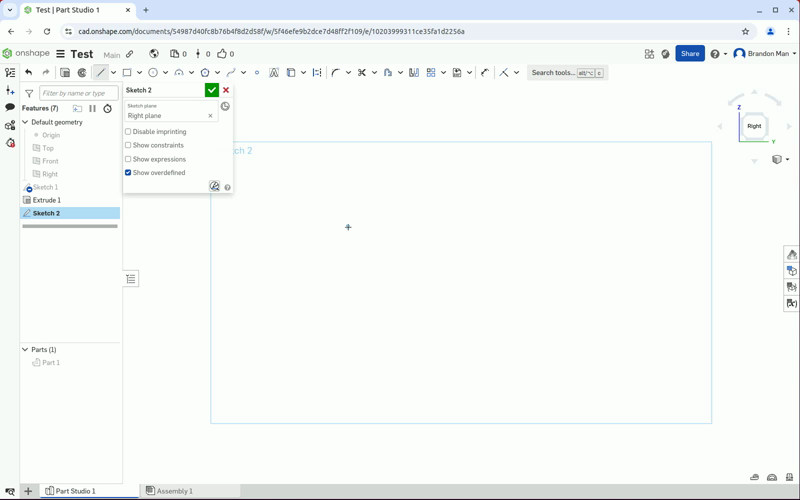
key_down(shift)
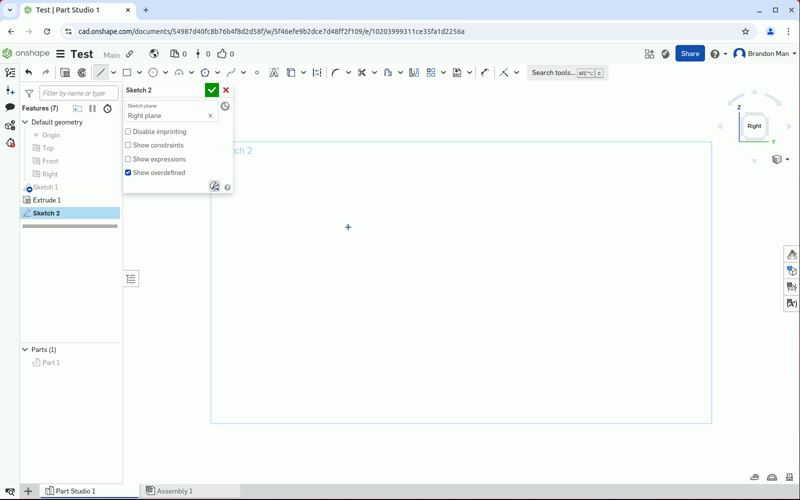
mouse_move(378, 226)
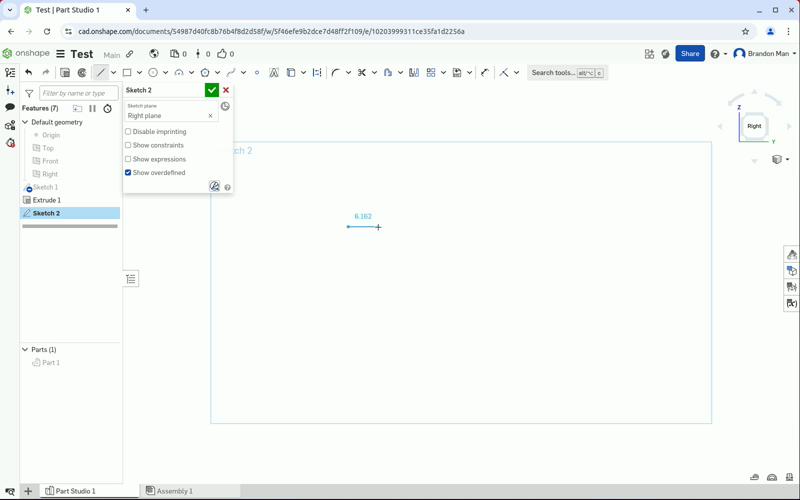
mouse_move(404, 226)
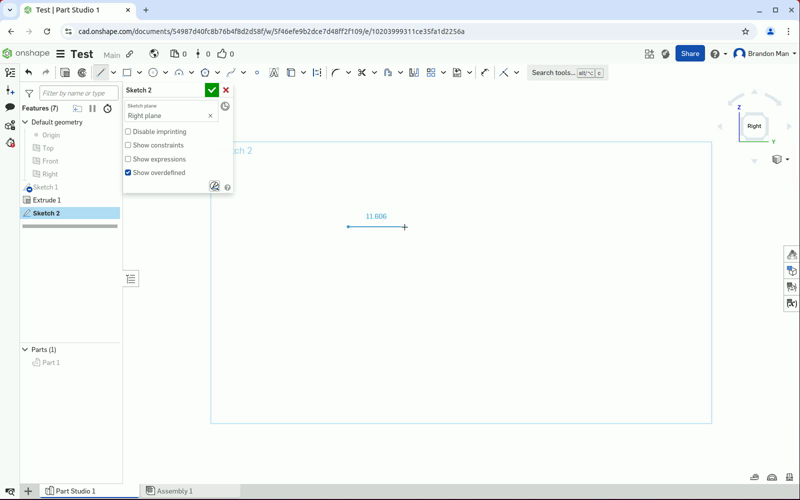
click(404, 226)
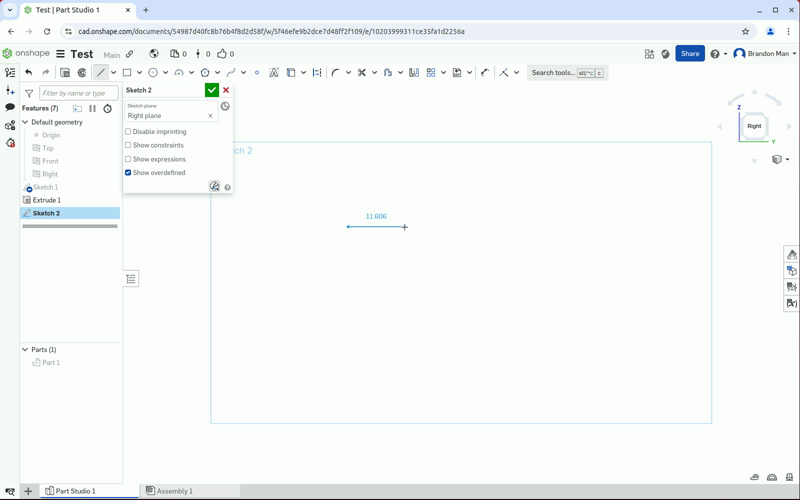
key_up(shift)
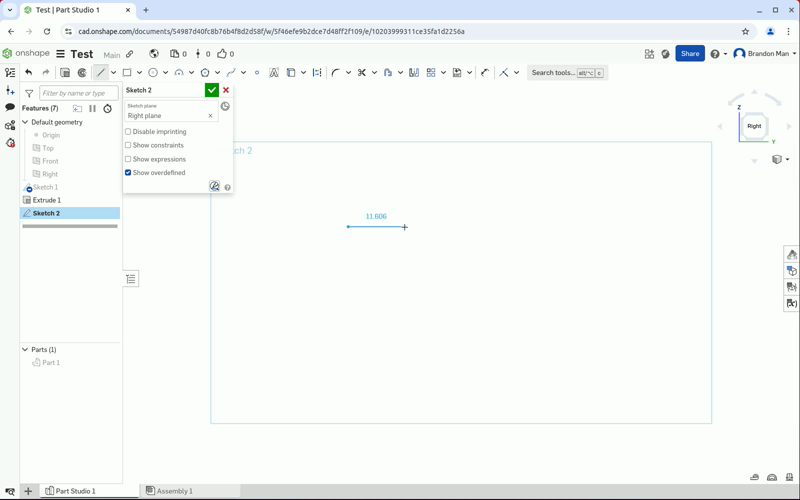
key_down(shift)
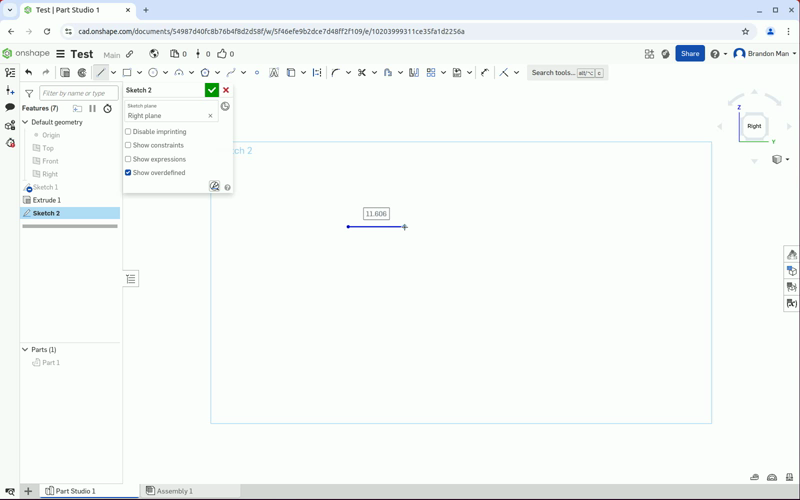
mouse_move(434, 226)
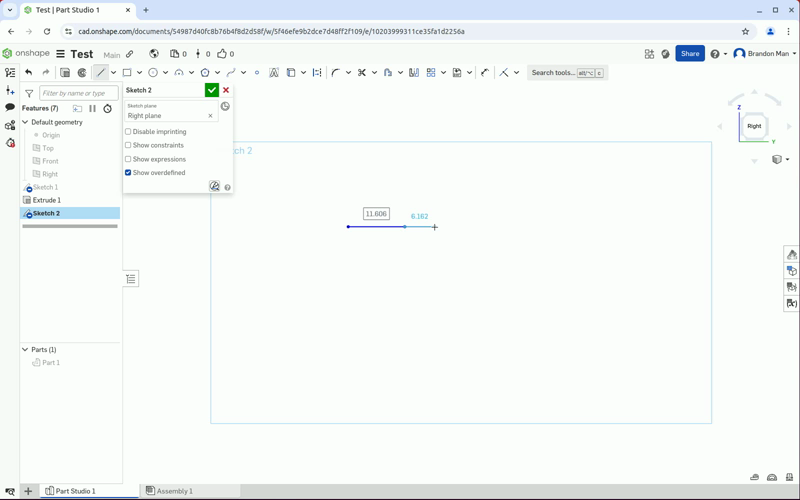
mouse_move(404, 169)
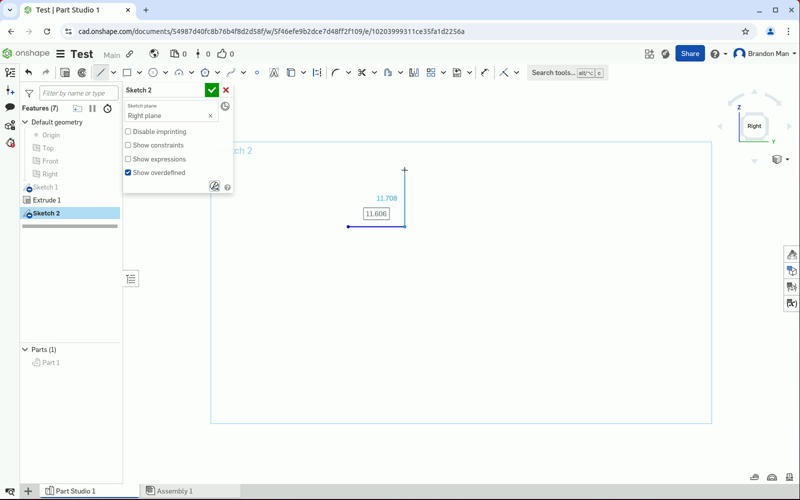
click(404, 169)
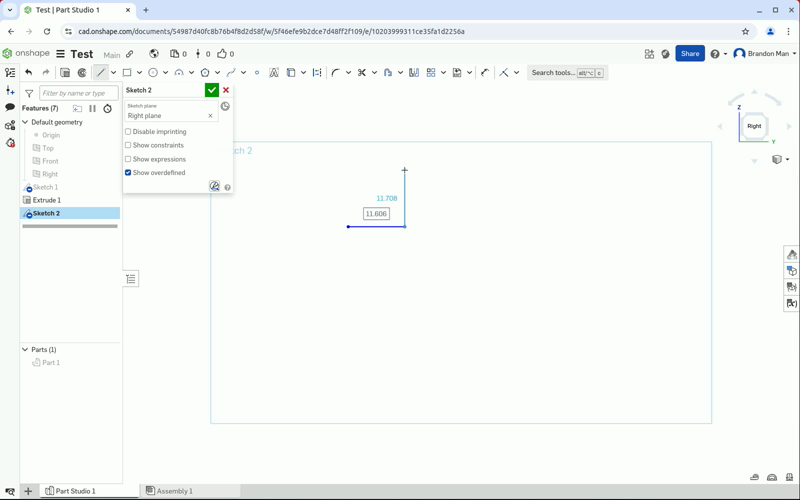
key_up(shift)
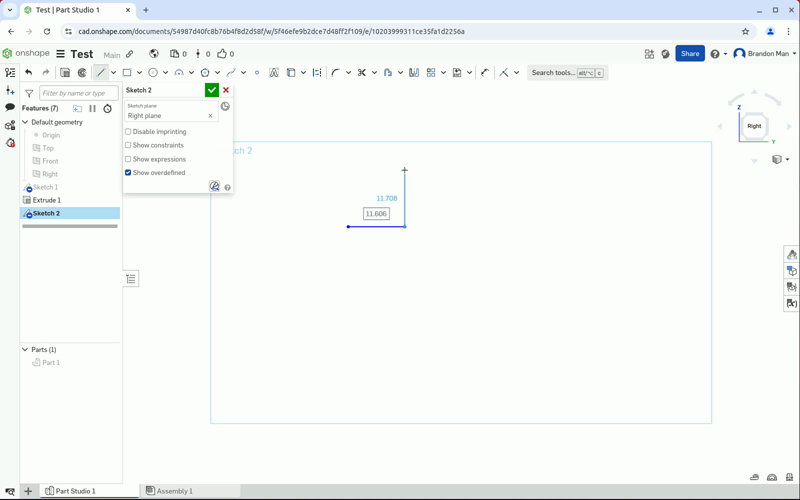
key_down(shift)
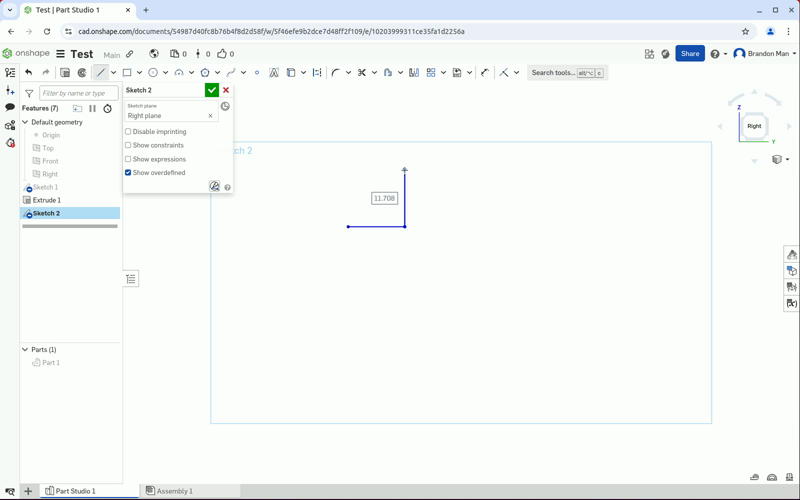
mouse_move(434, 169)
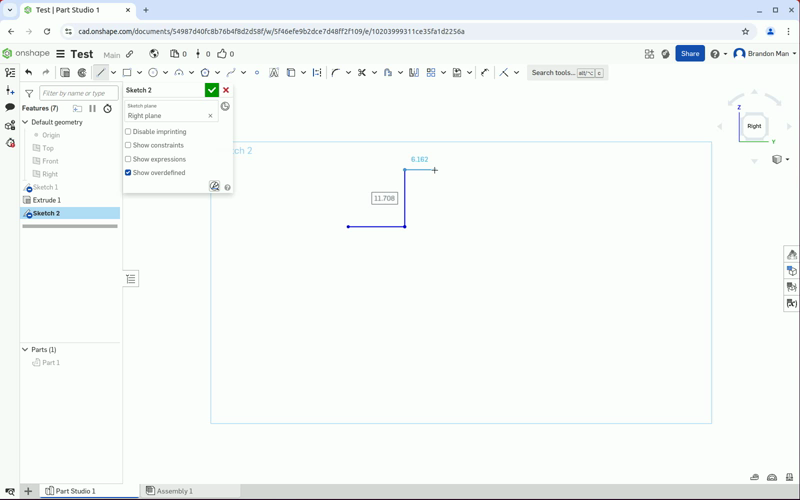
mouse_move(348, 169)
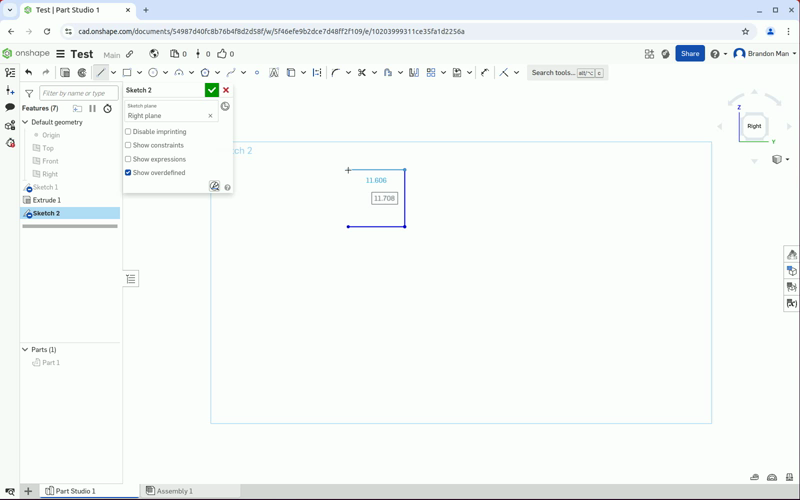
click(348, 169)
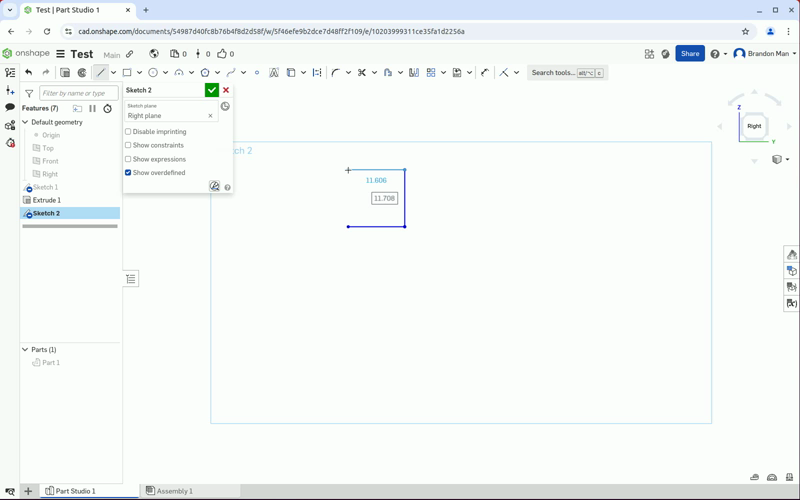
key_up(shift)
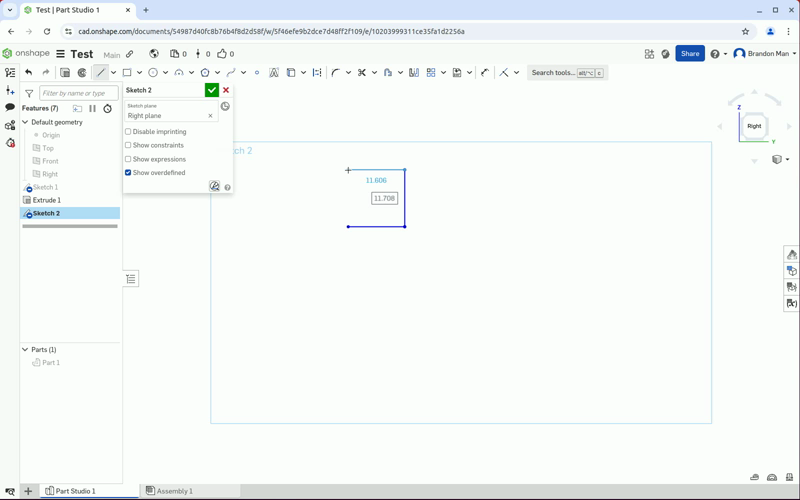
mouse_move(378, 169)
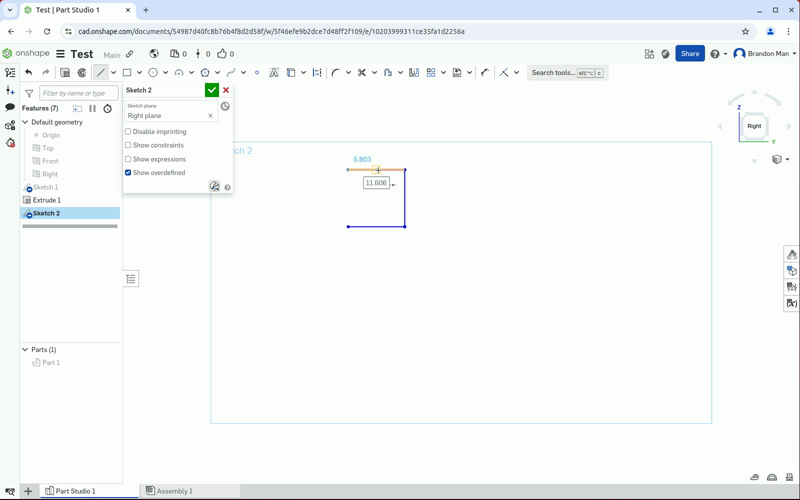
key_down(shift)
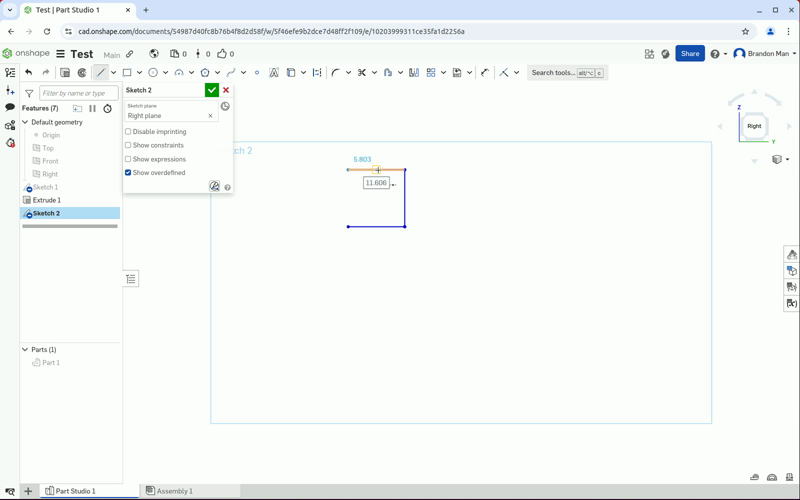
mouse_move(348, 226)
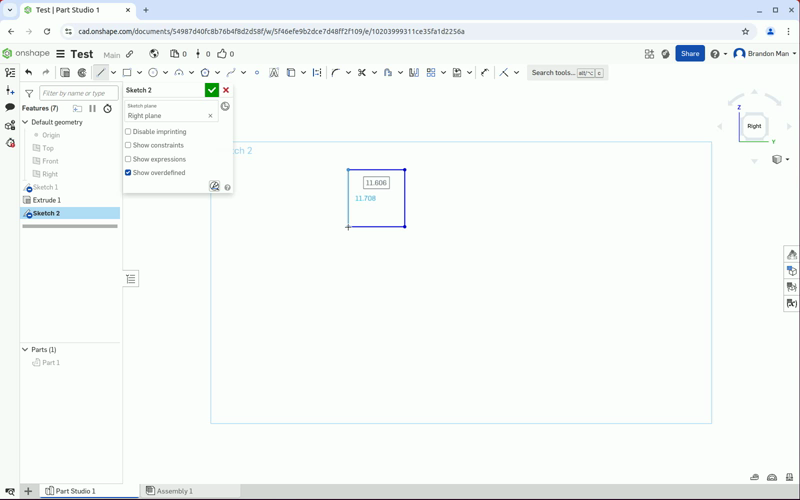
key_up(shift)
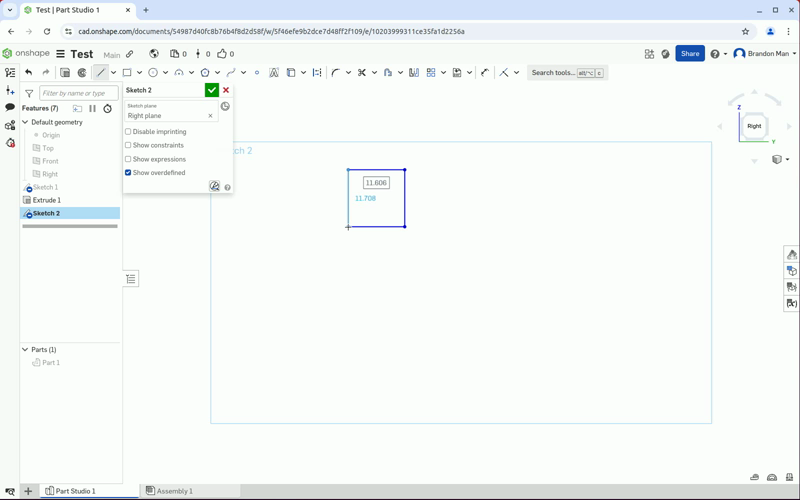
click(348, 226)
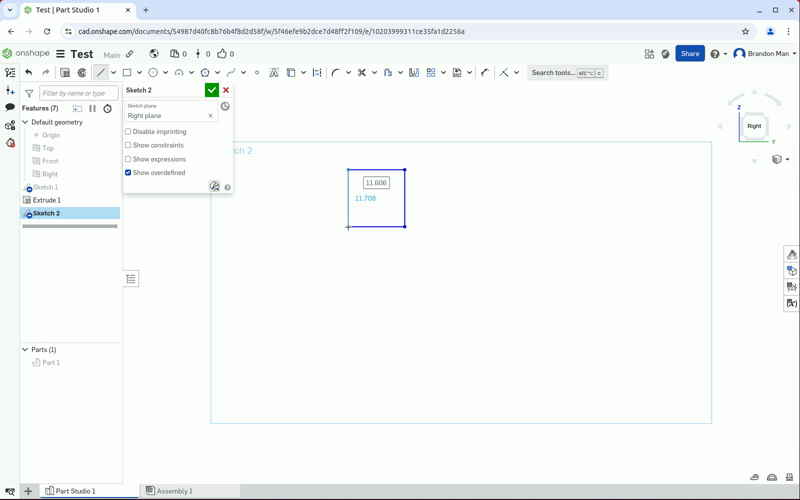
key(esc)
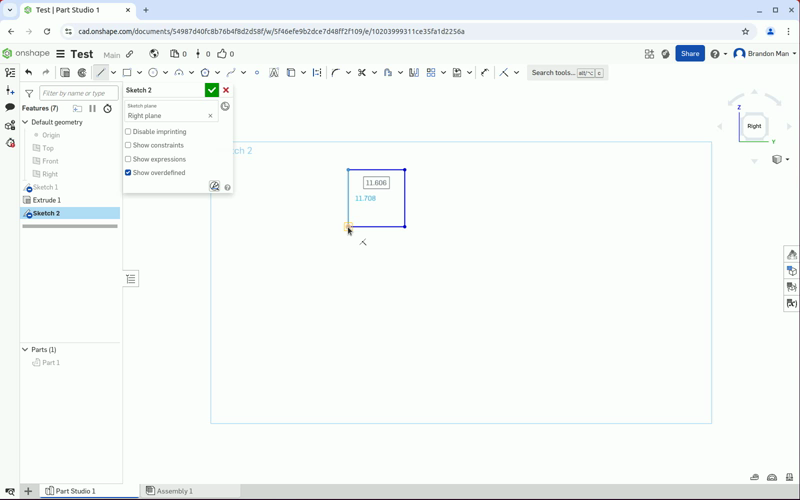
mouse_move(374, 175)
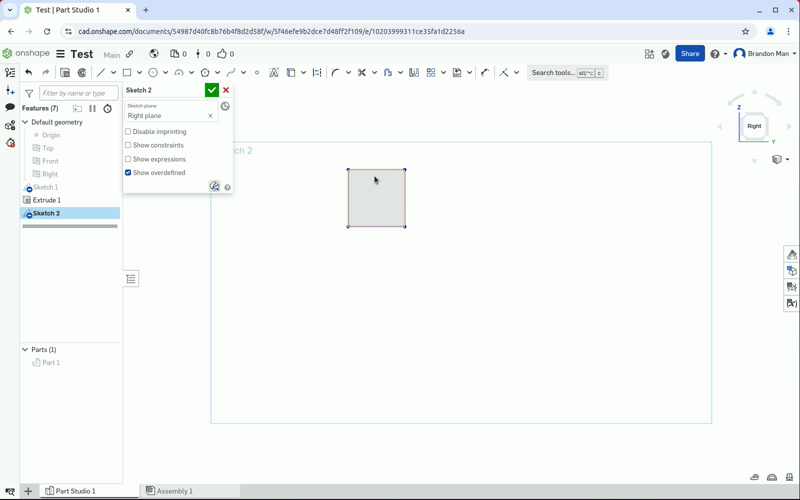
click(374, 175)
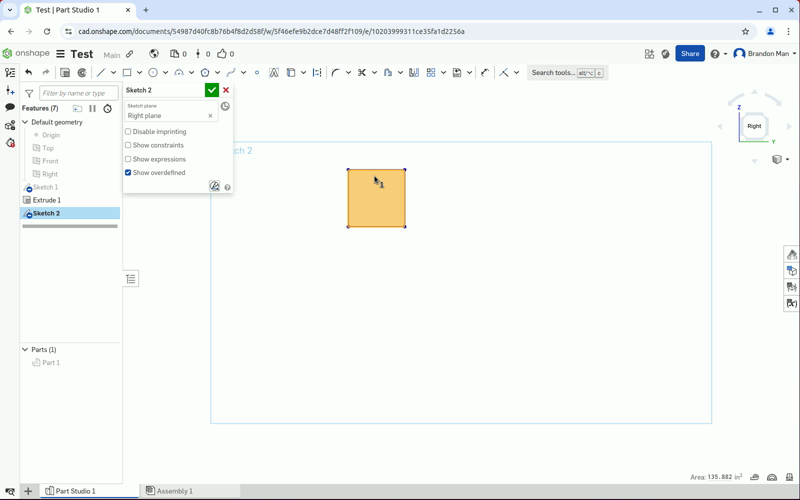
mouse_move(73, 352)
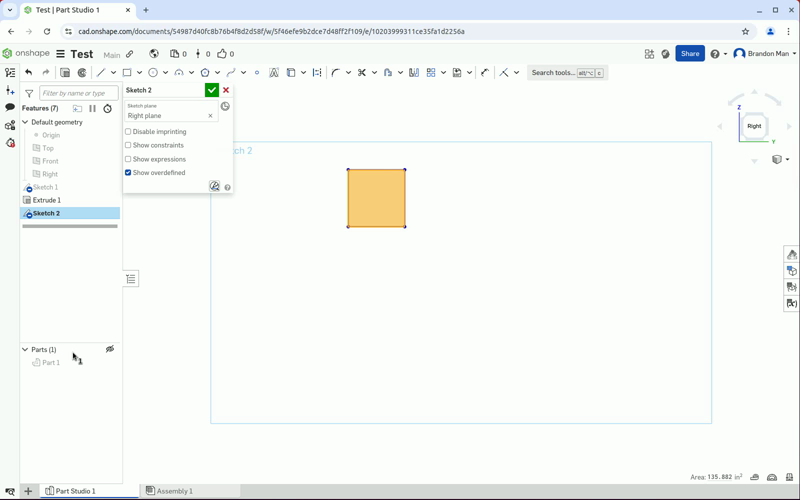
key(shift+y)
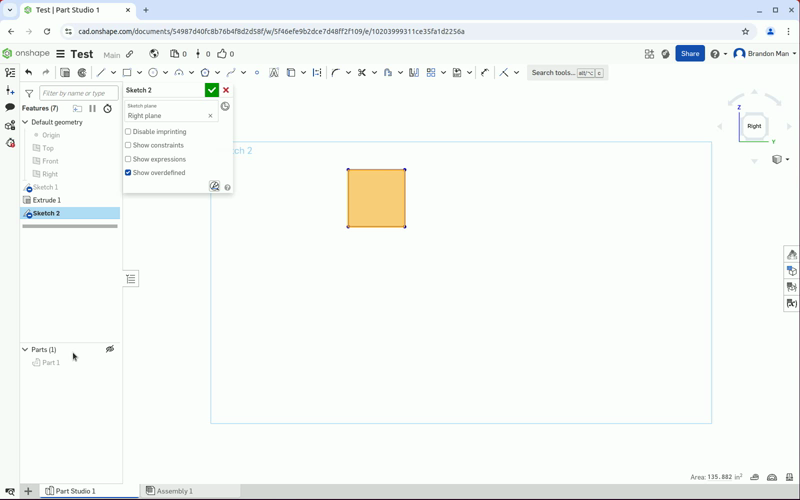
key(shift+e)
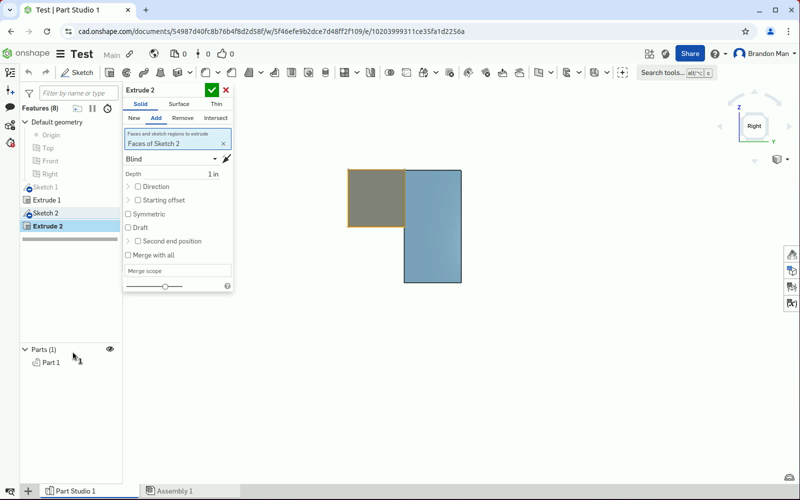
mouse_move(143, 106)
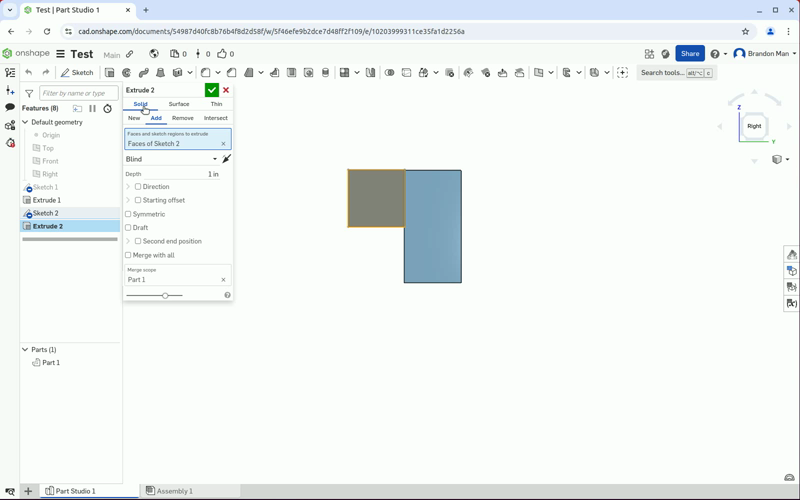
click(143, 106)
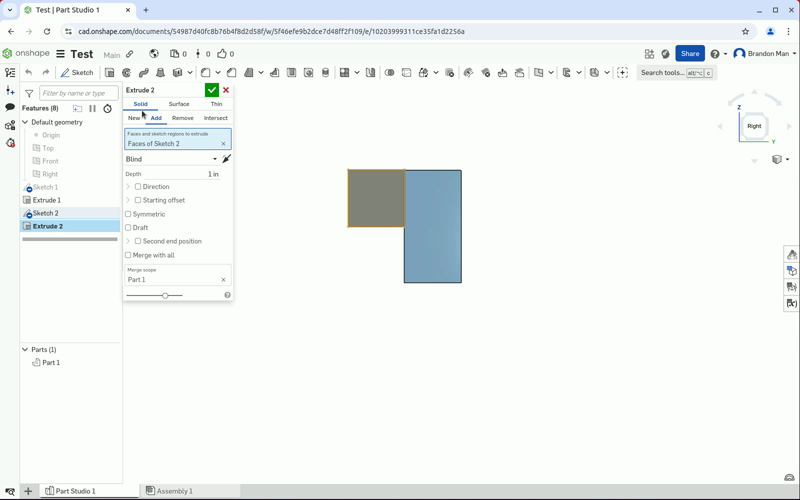
mouse_move(137, 120)
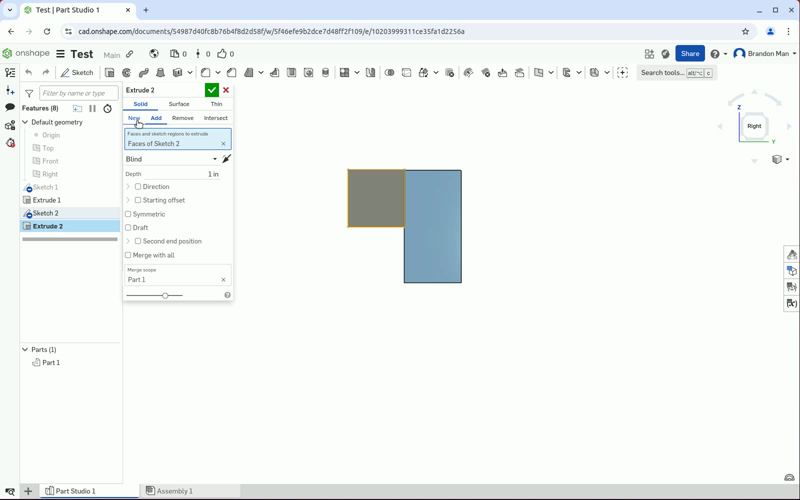
click(137, 120)
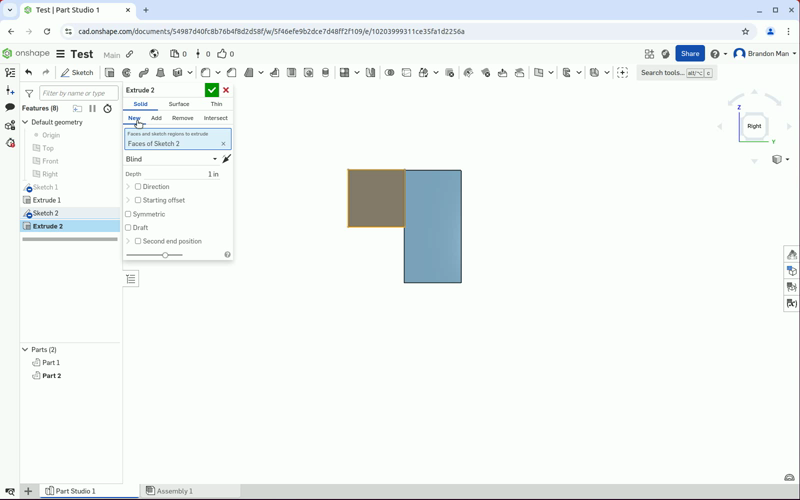
key(tab, 4)
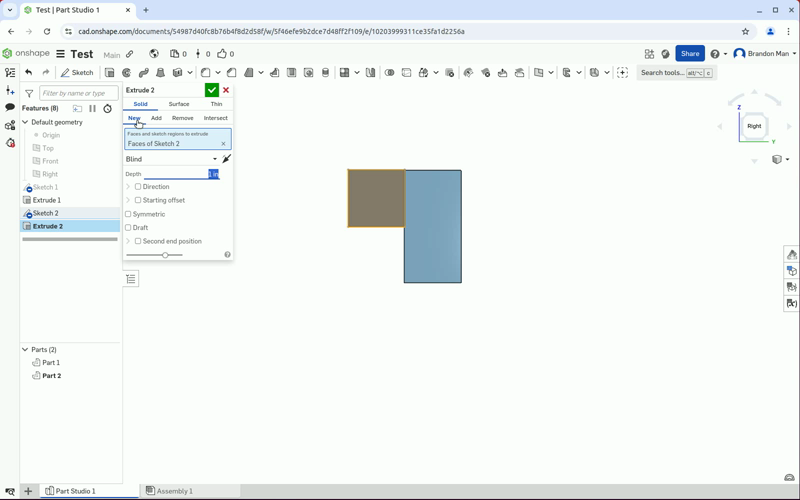
text(-11.554)
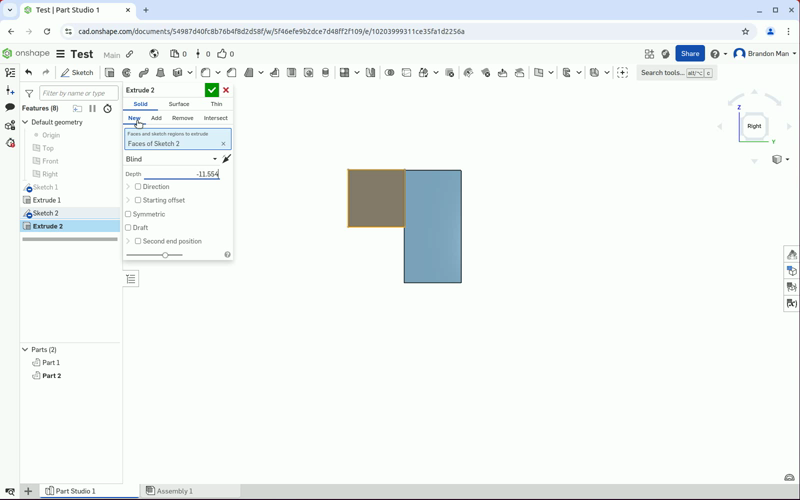
key(enter)
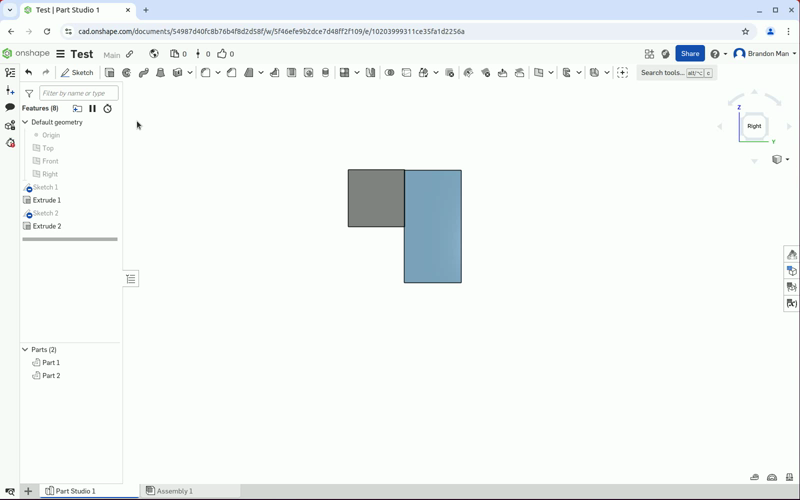
key(shift+h)
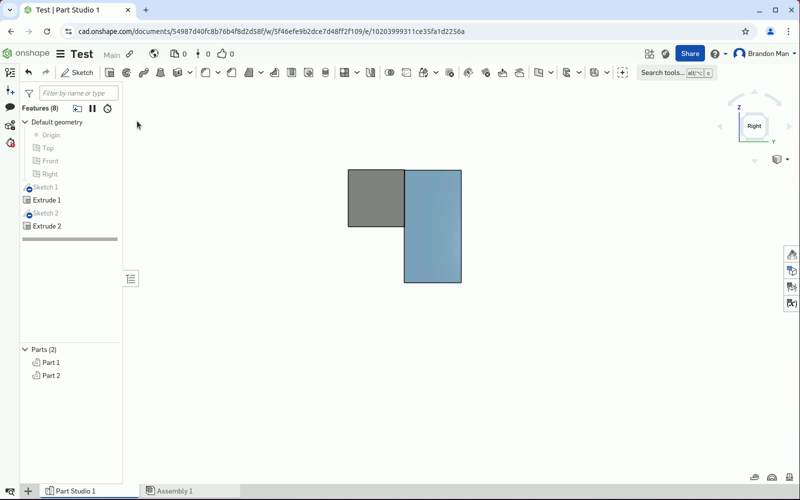
key(shift+h)
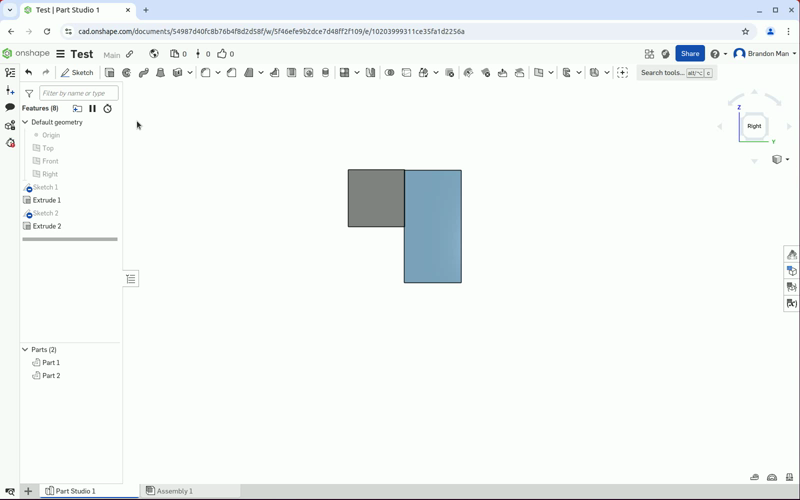
mouse_move(73, 189)
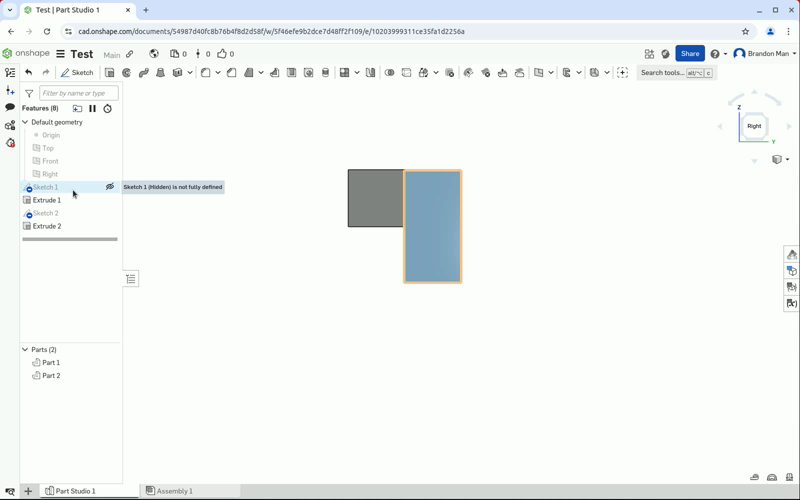
click(73, 189)
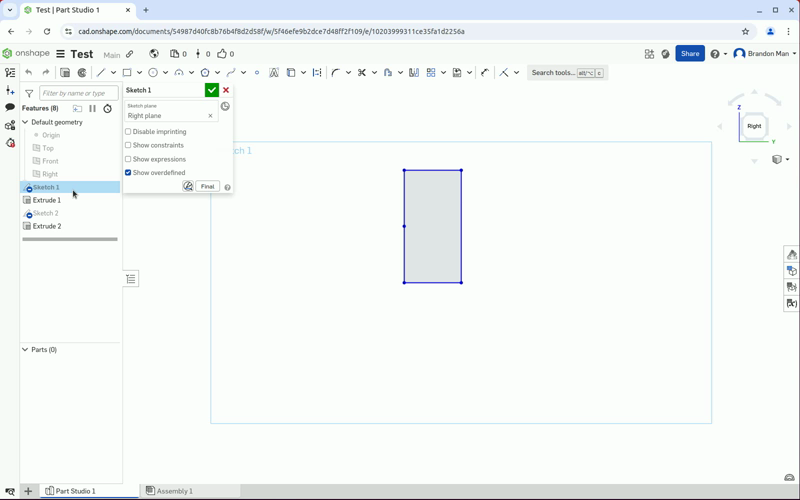
mouse_move(229, 92)
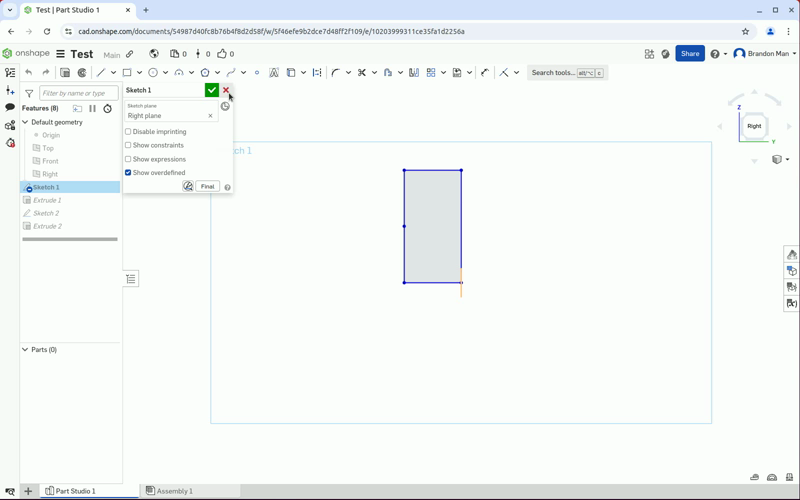
click(229, 92)
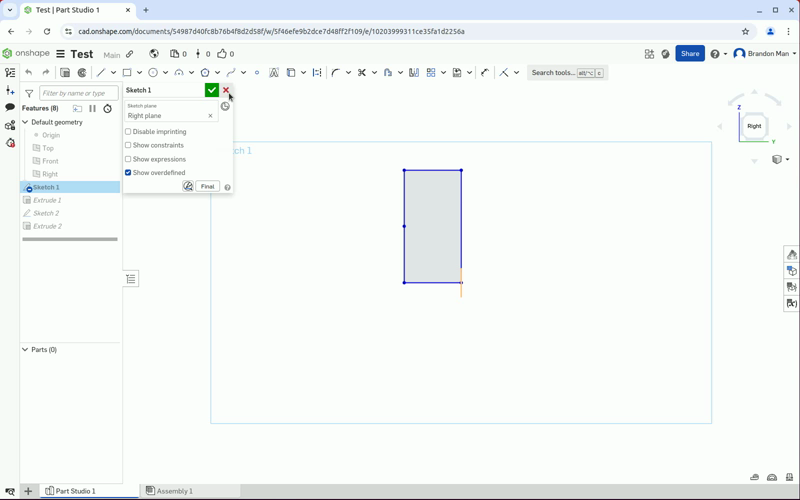
key(shift+s)
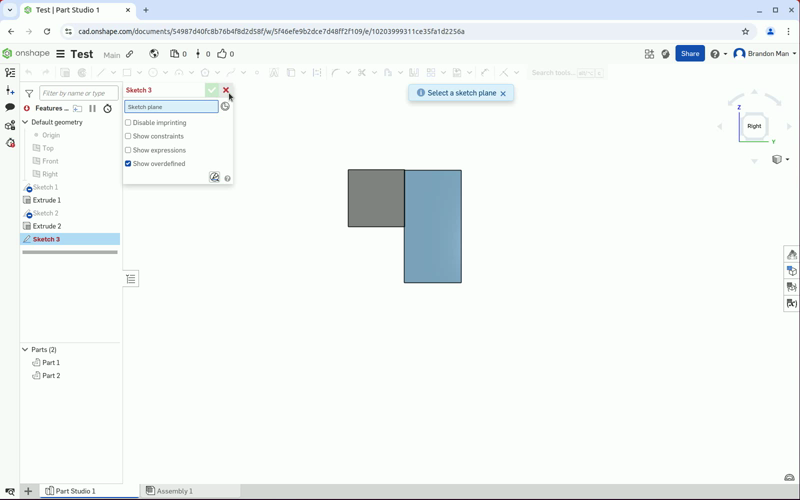
mouse_move(73, 176)
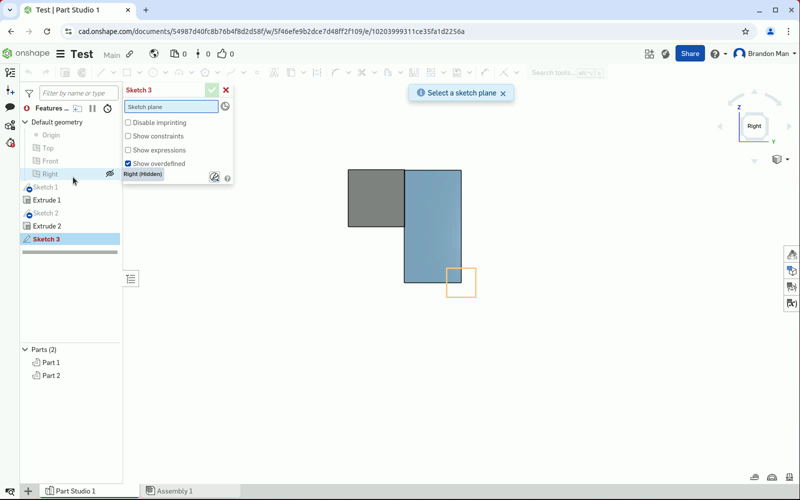
click(73, 176)
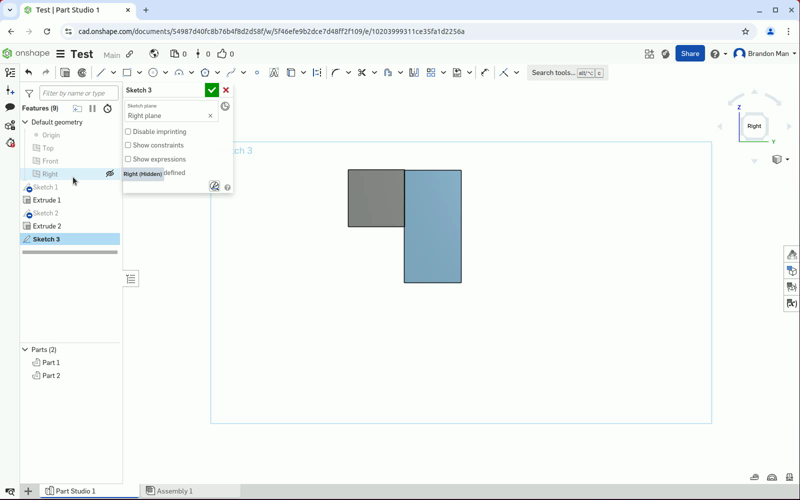
mouse_move(73, 352)
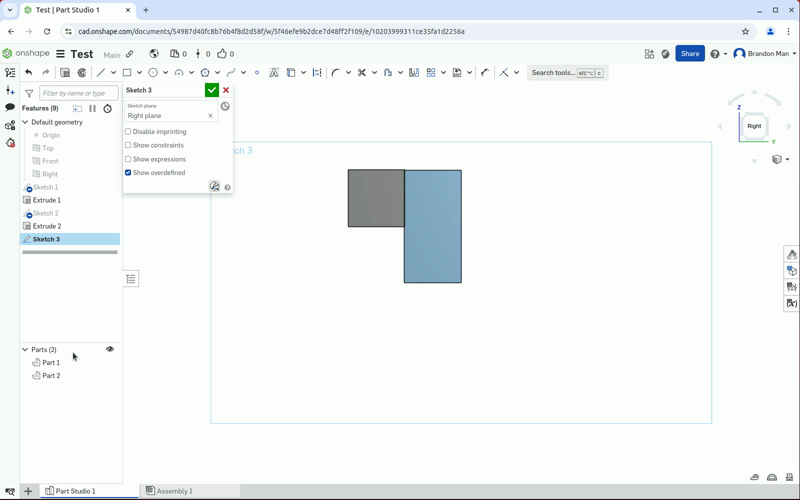
key(y)
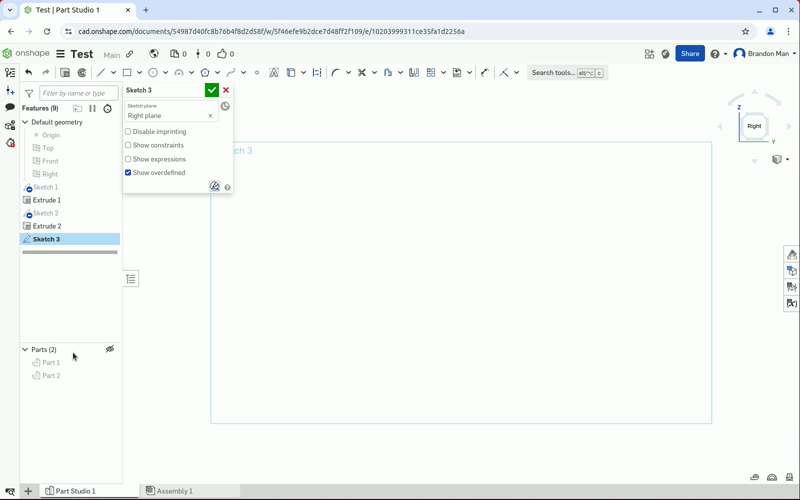
key(l)
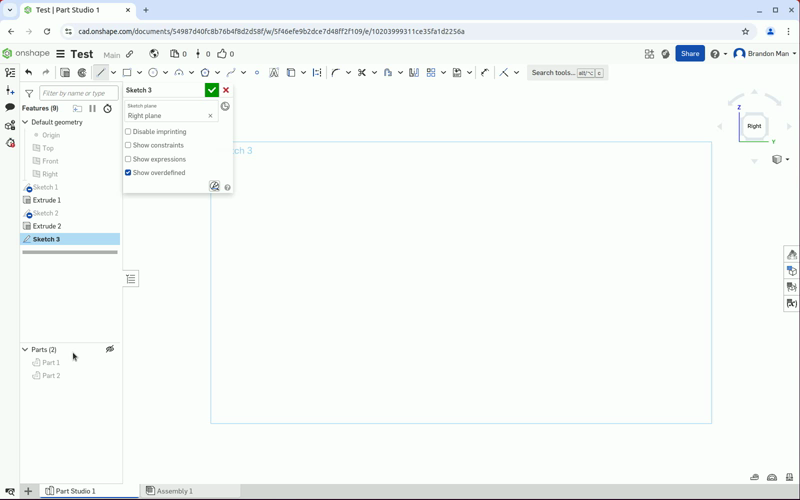
key_down(shift)
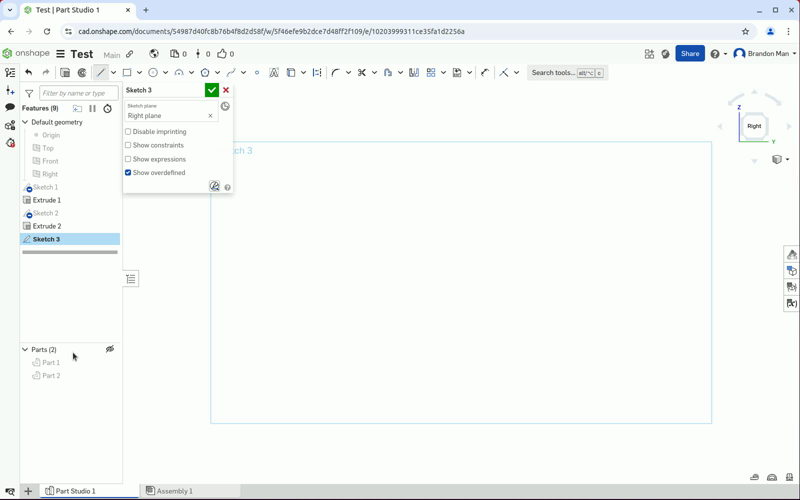
mouse_move(348, 226)
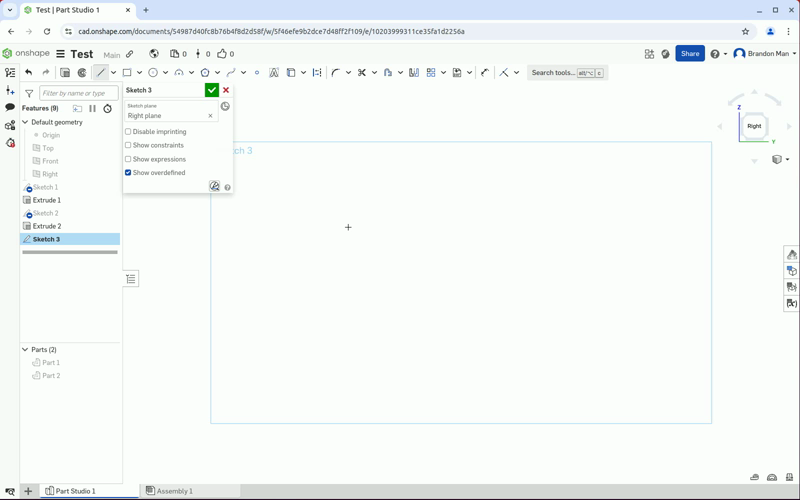
click(348, 226)
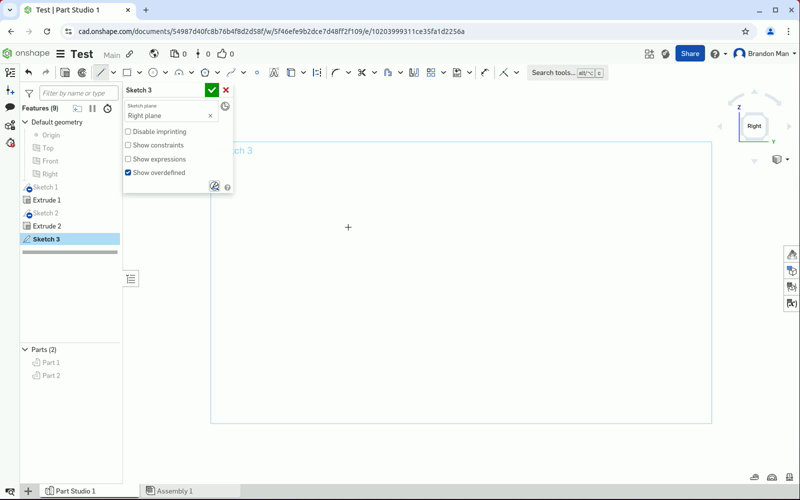
key_up(shift)
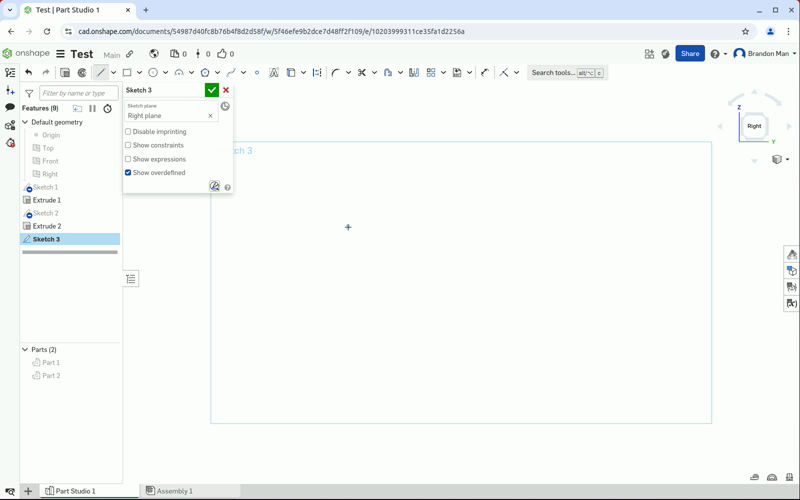
key_down(shift)
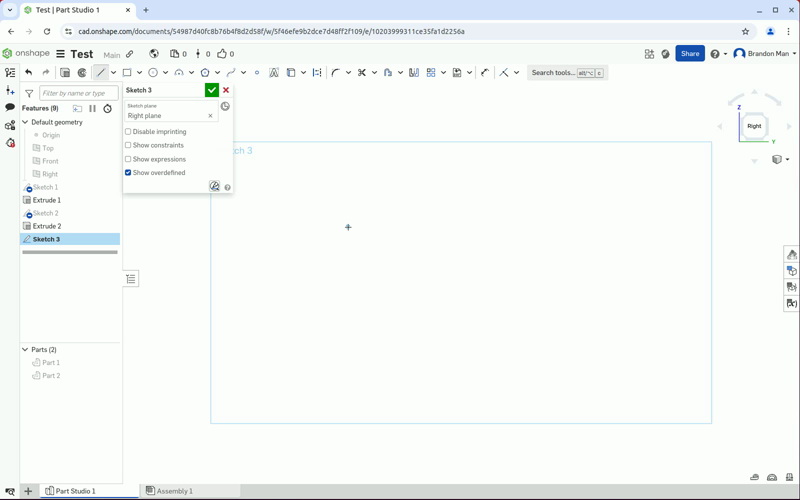
mouse_move(460, 226)
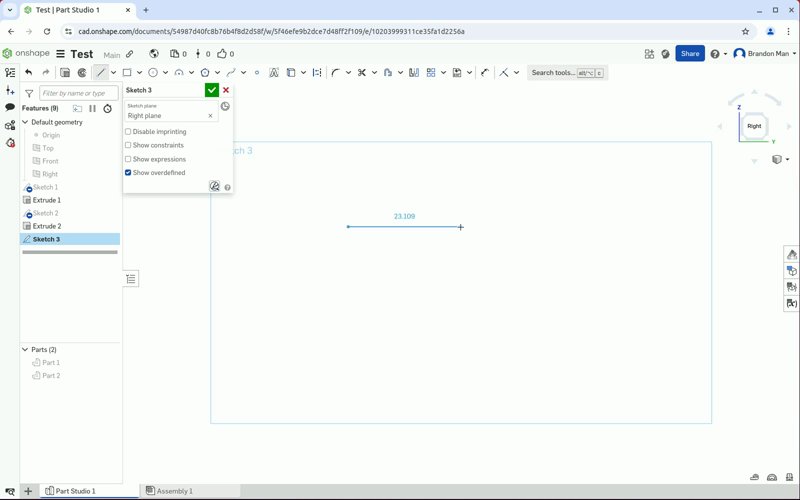
click(460, 226)
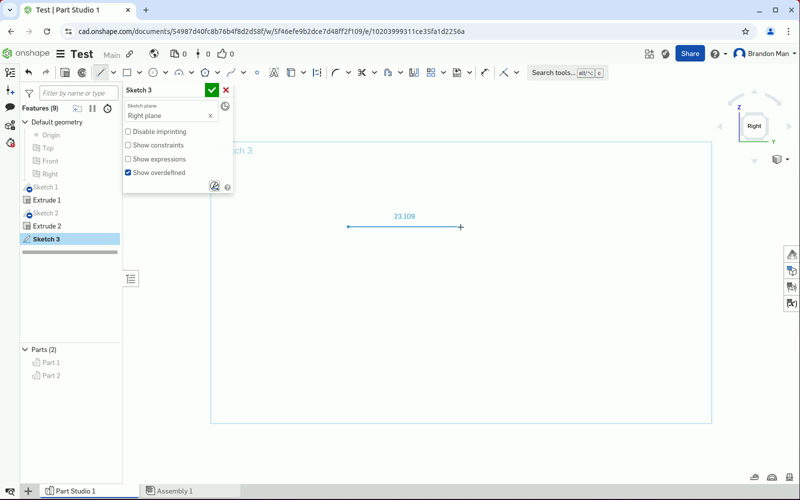
key_up(shift)
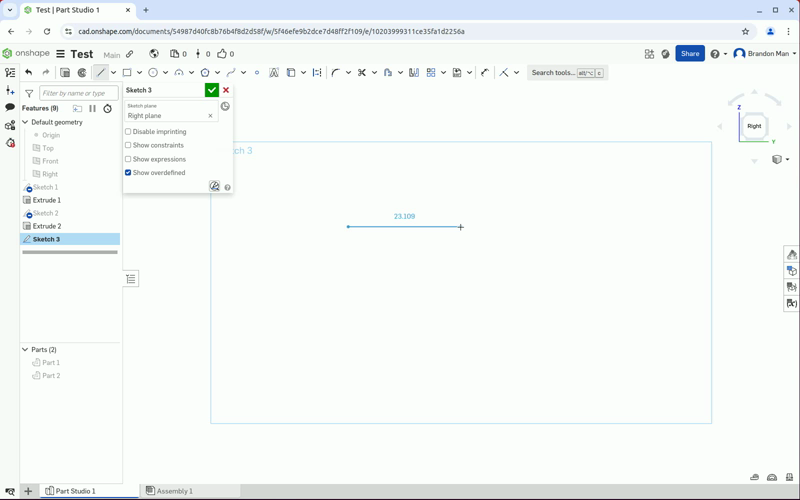
key_down(shift)
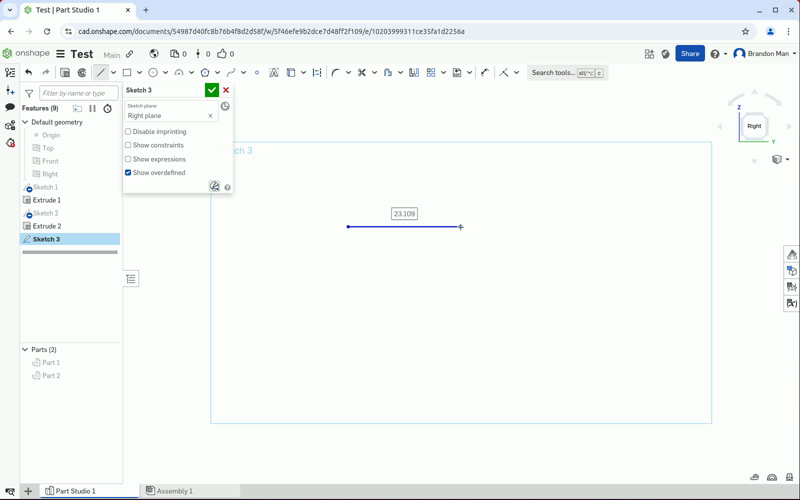
mouse_move(490, 226)
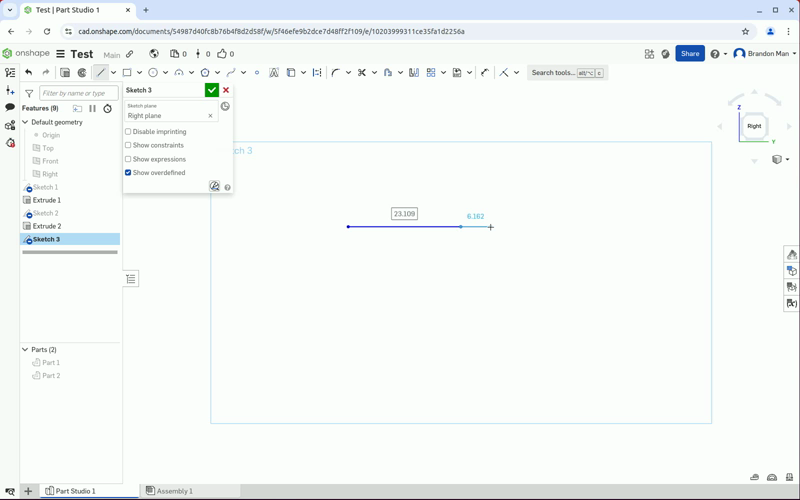
mouse_move(460, 169)
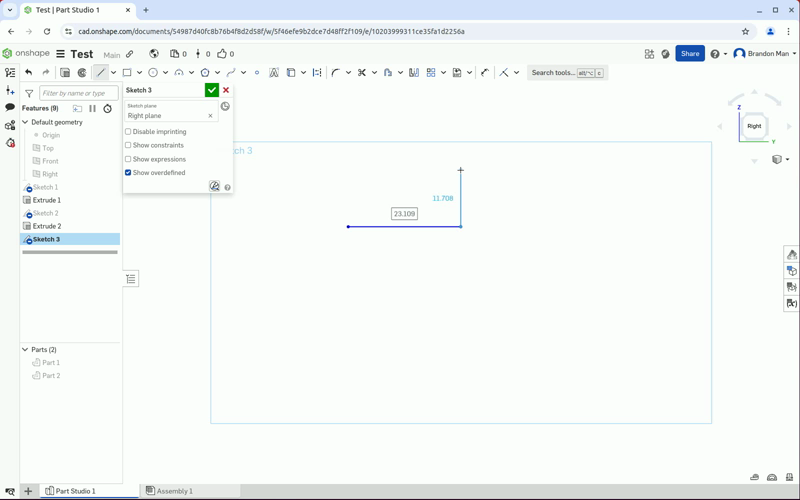
click(460, 169)
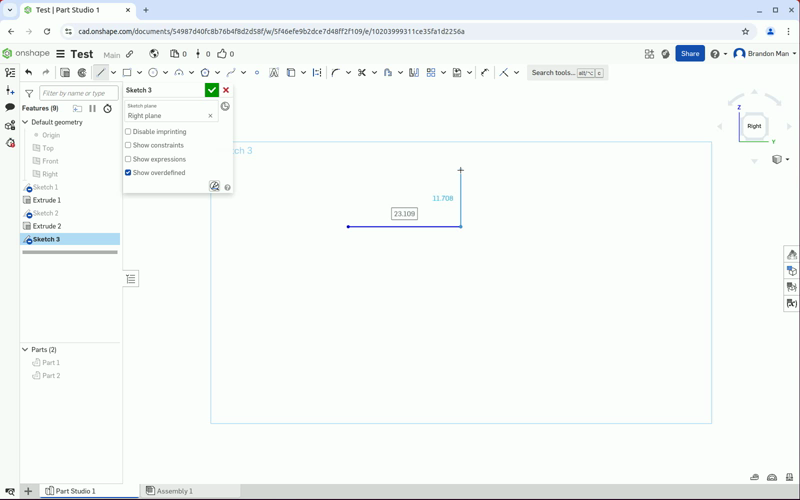
key_up(shift)
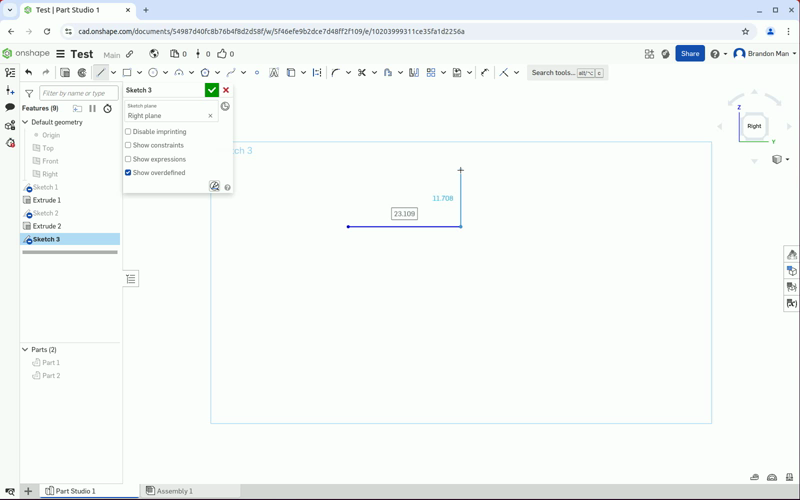
key_down(shift)
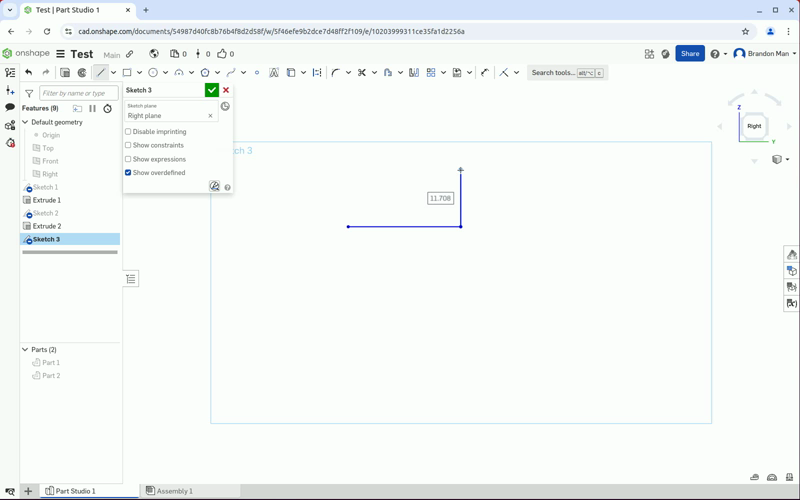
mouse_move(348, 169)
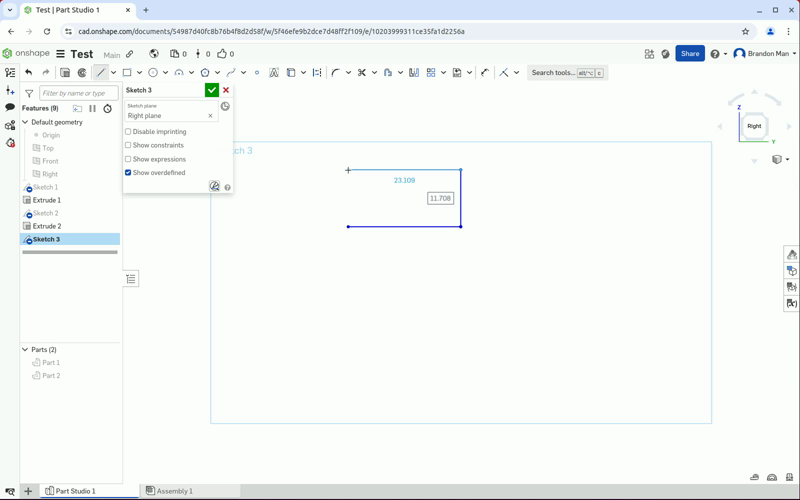
click(348, 169)
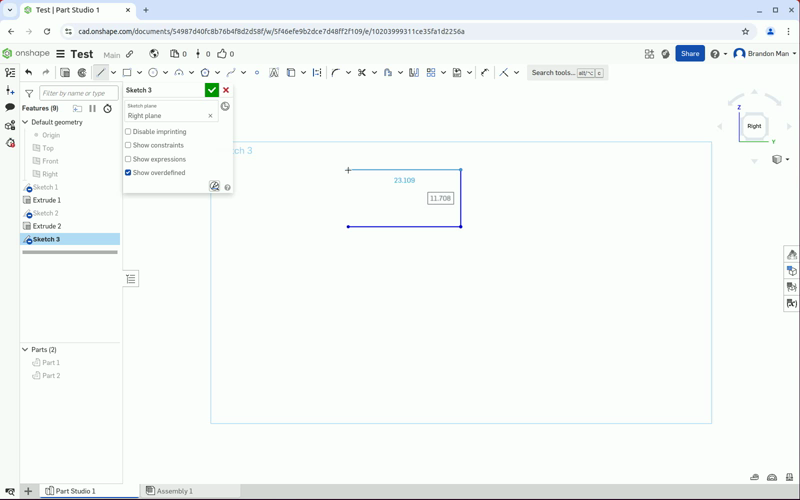
key_up(shift)
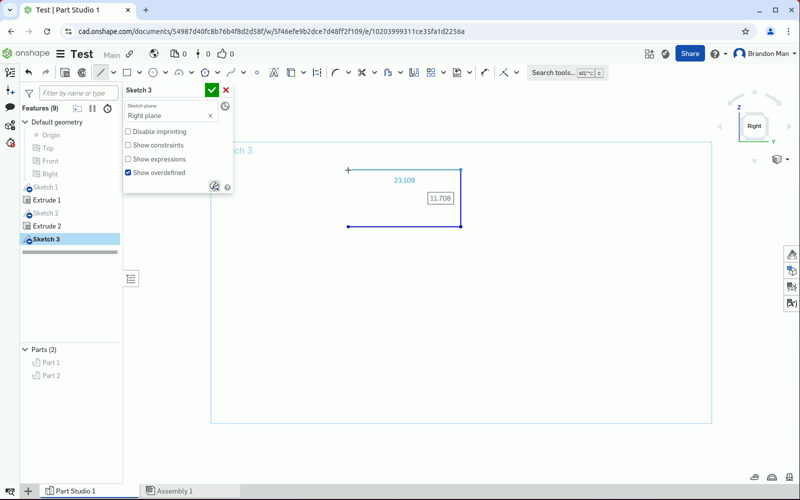
mouse_move(378, 169)
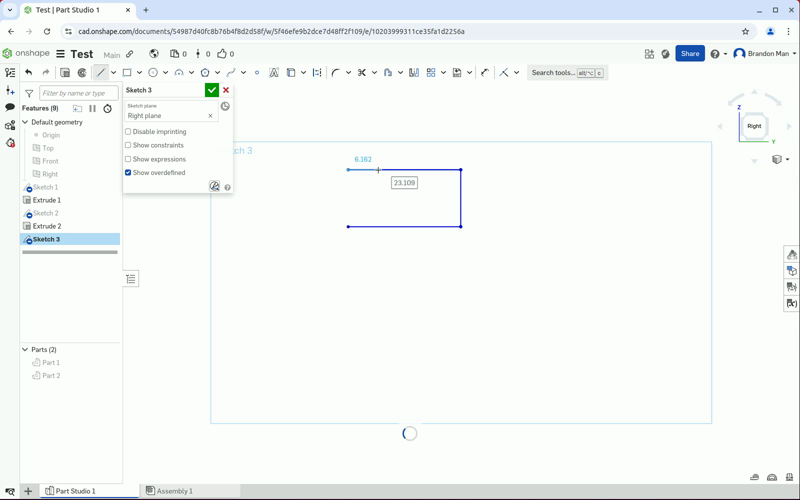
key_down(shift)
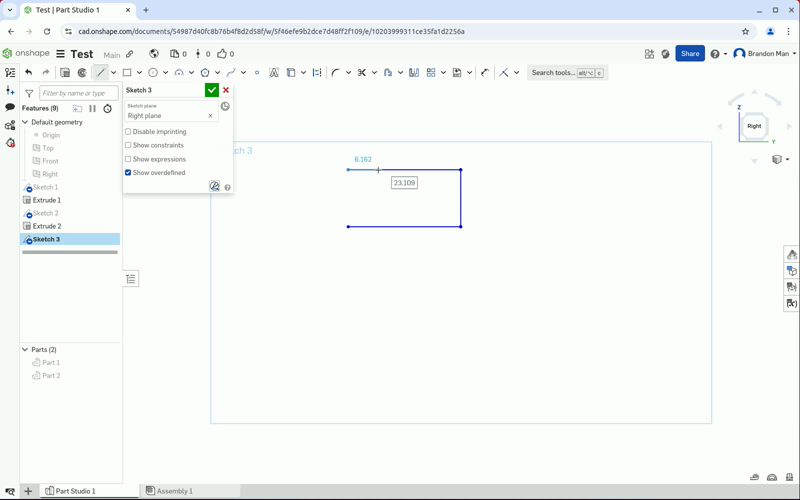
mouse_move(348, 226)
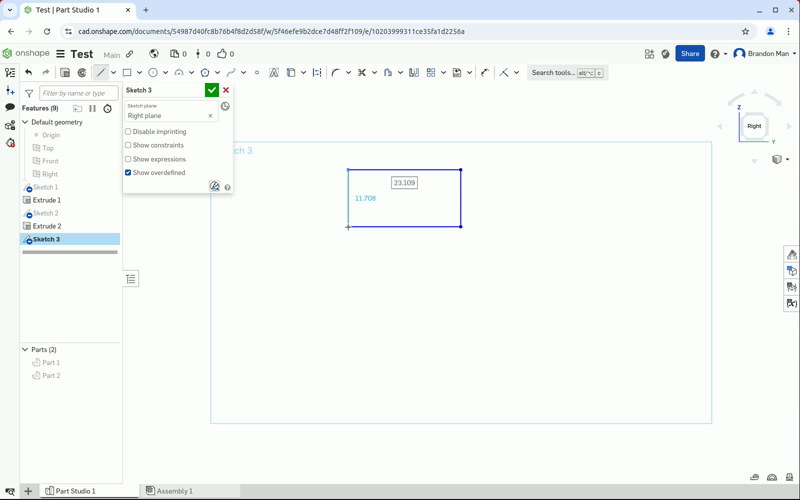
key_up(shift)
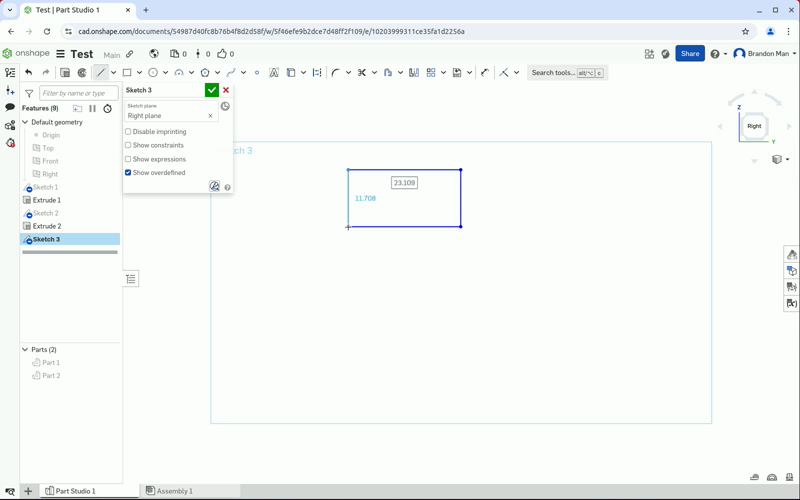
click(348, 226)
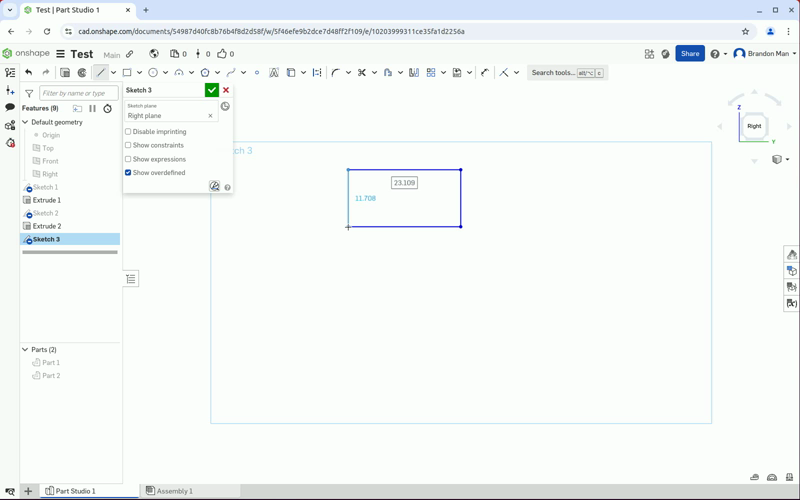
key(esc)
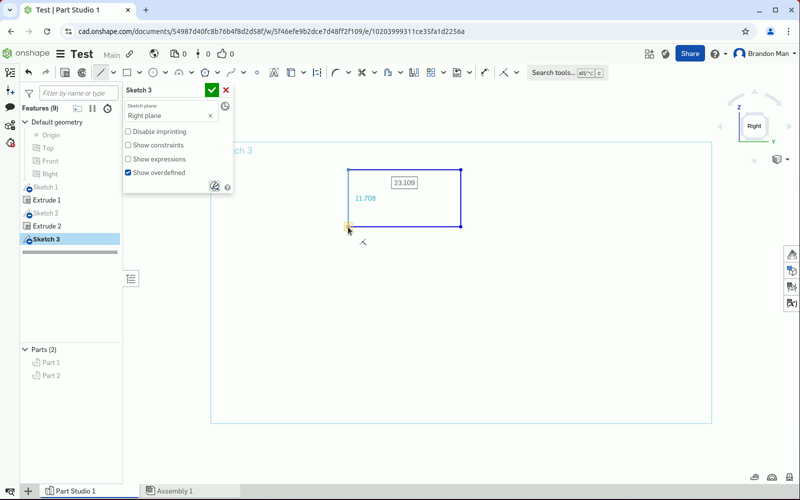
mouse_move(380, 184)
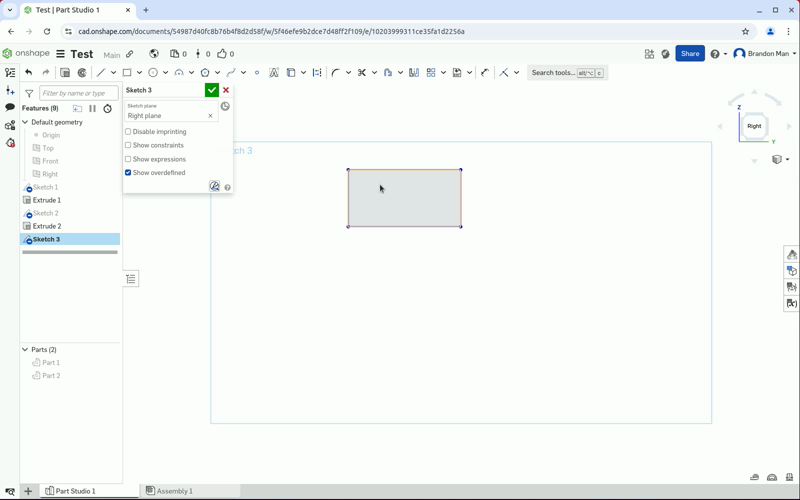
click(380, 184)
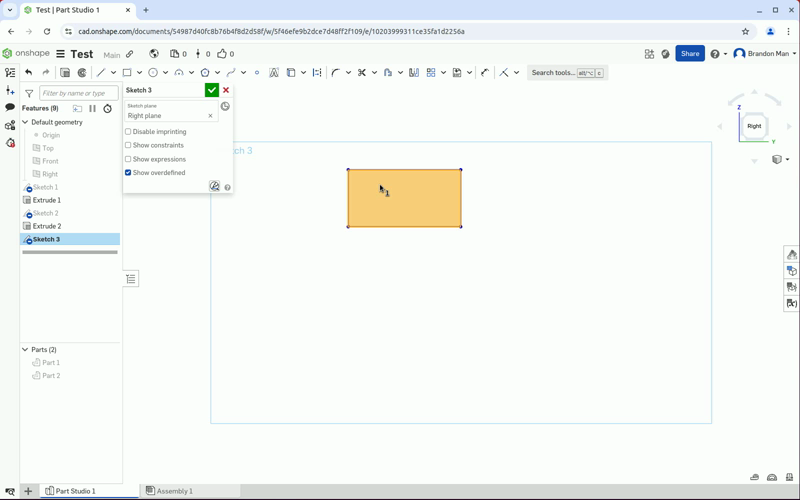
mouse_move(73, 352)
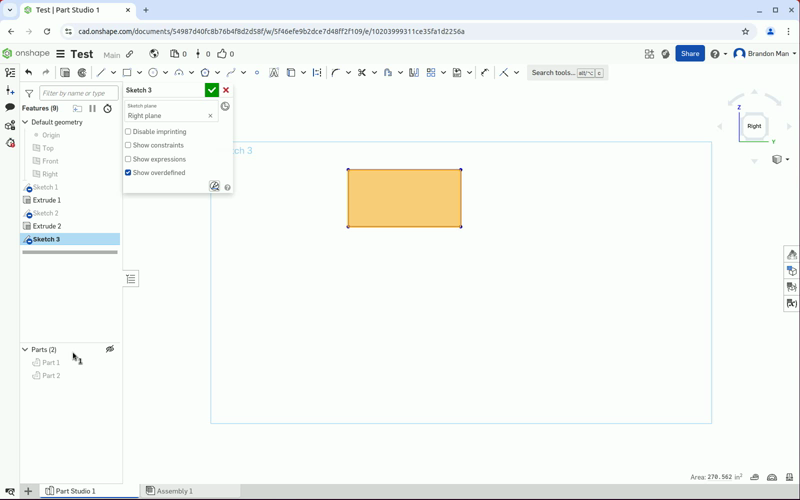
key(shift+y)
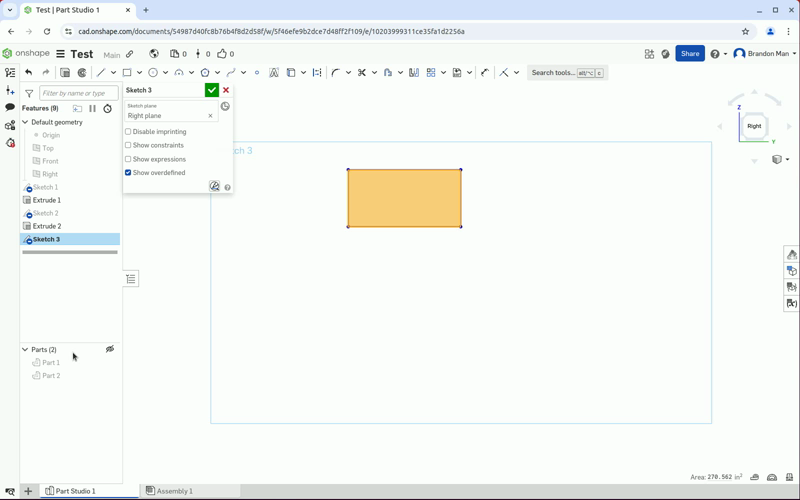
key(shift+e)
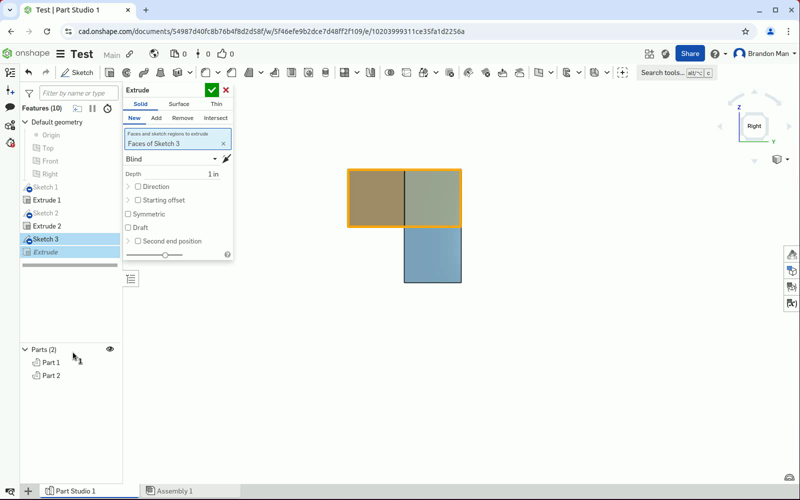
mouse_move(143, 106)
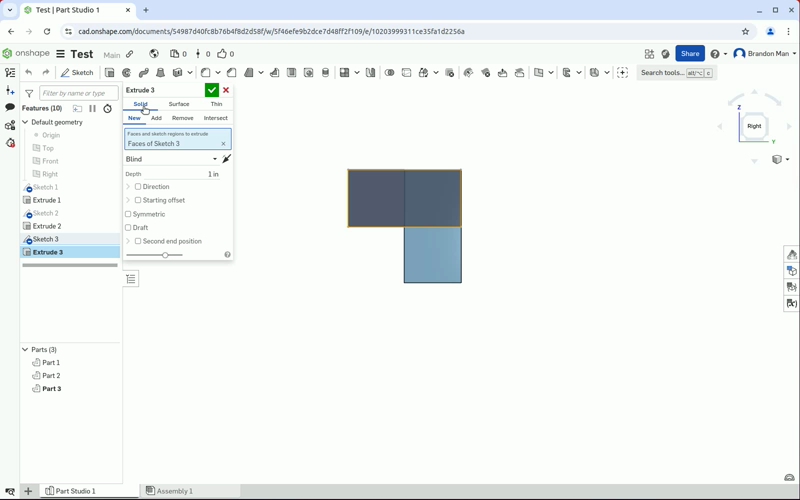
click(143, 106)
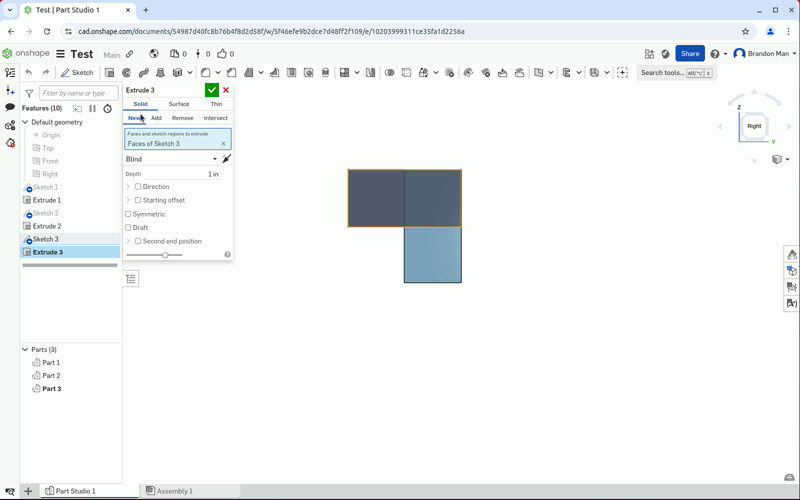
mouse_move(137, 120)
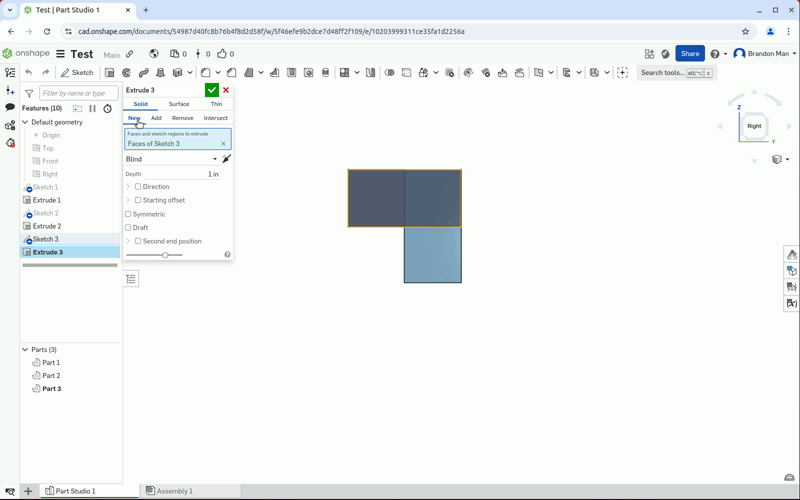
click(137, 120)
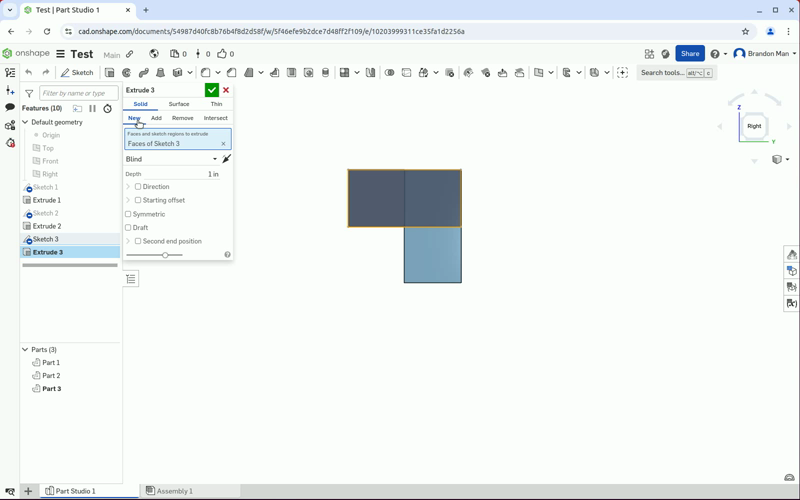
key(tab, 4)
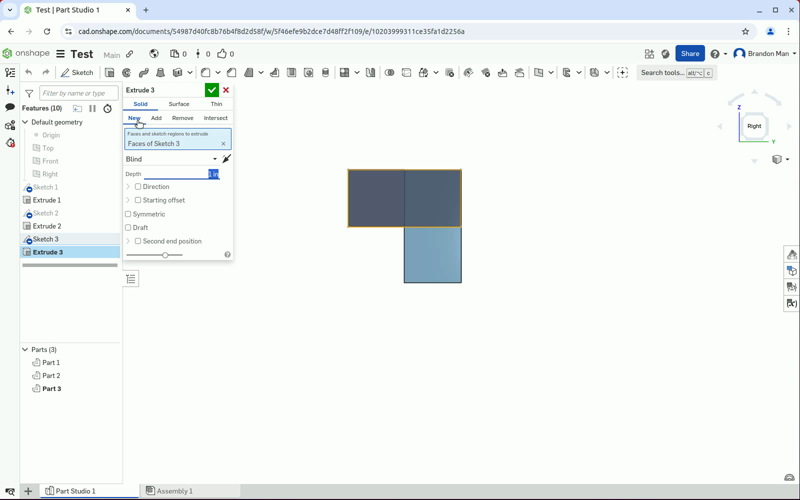
text(-23.108)
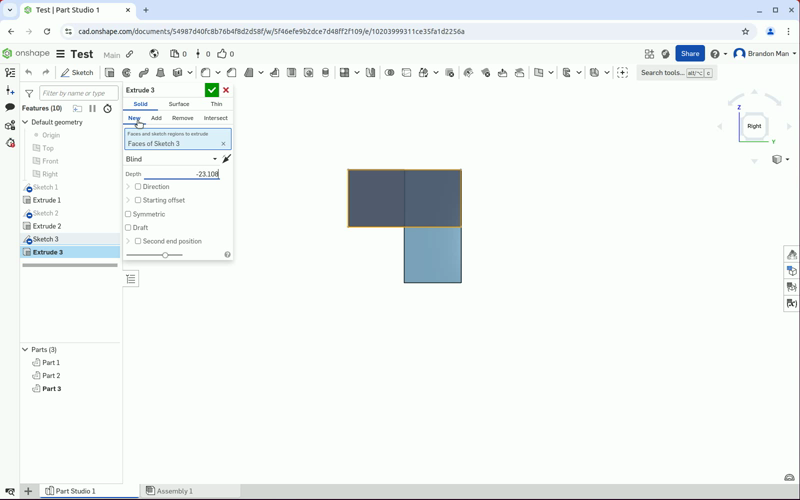
key(enter)
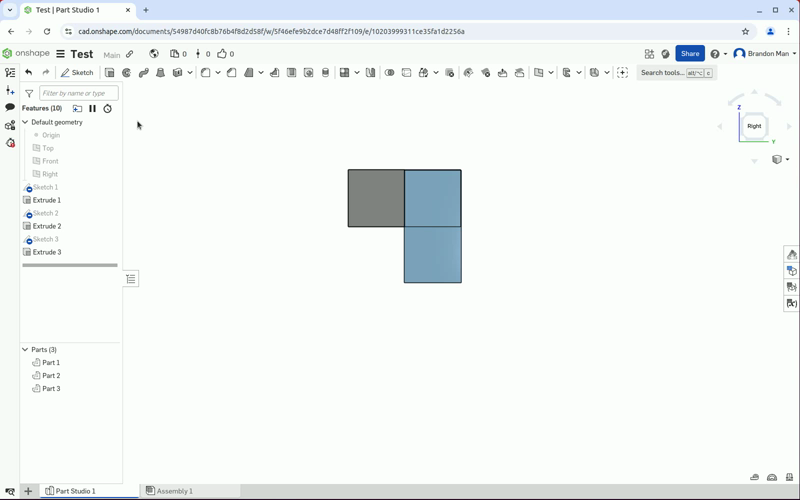
key(shift+h)
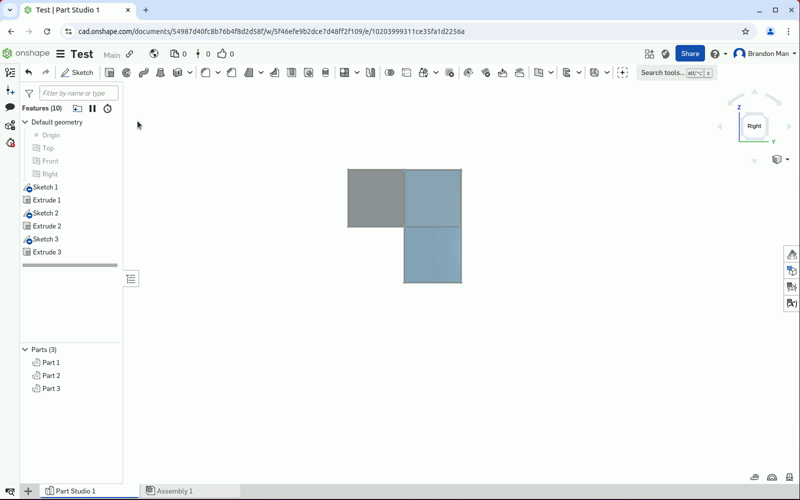
key(shift+h)
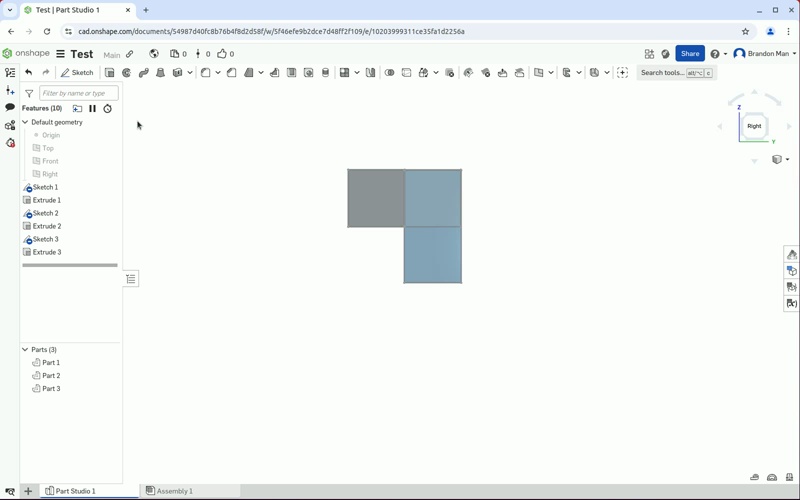
key(shift+7)
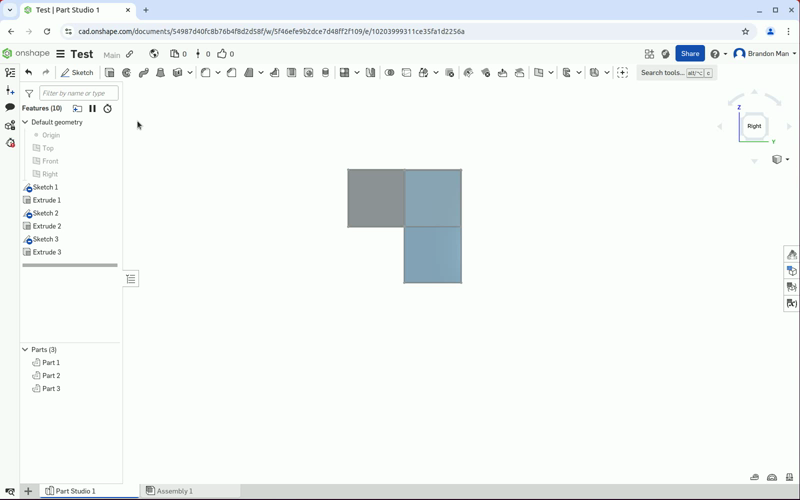
key(right, 2)
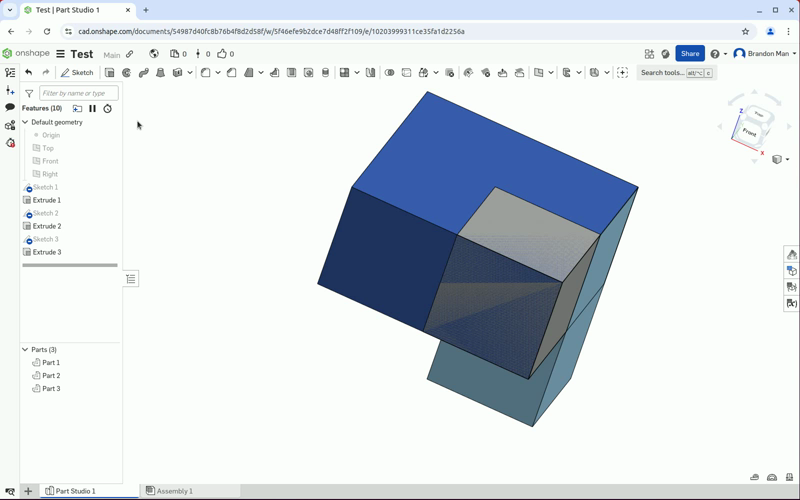
key(down, 2)
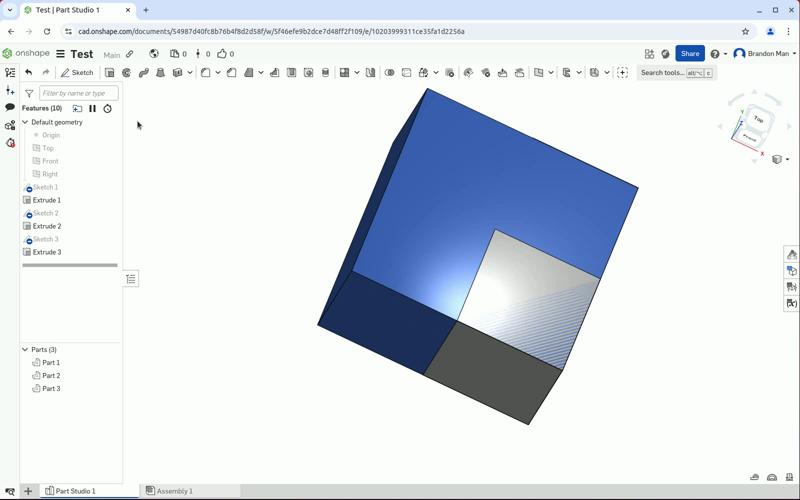
key(up, 2)
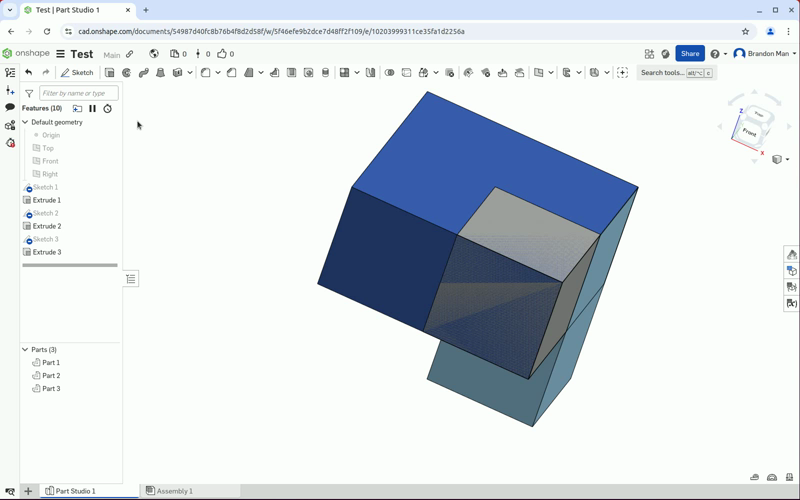
key(left, 2)
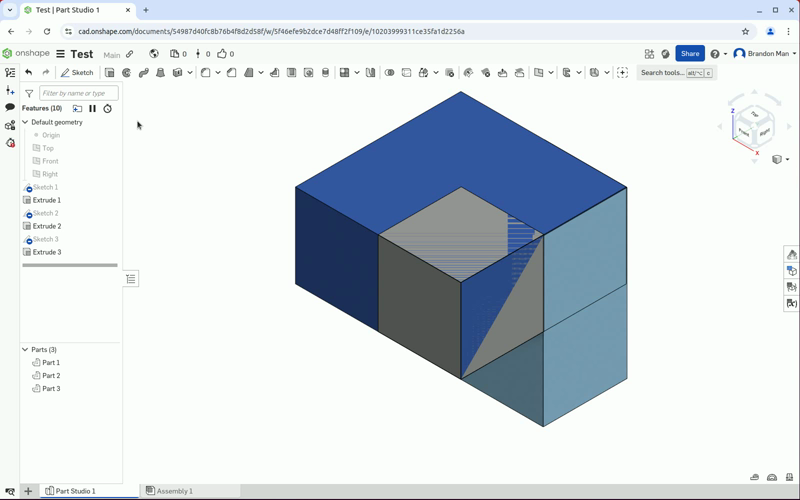
mouse_move(73, 189)
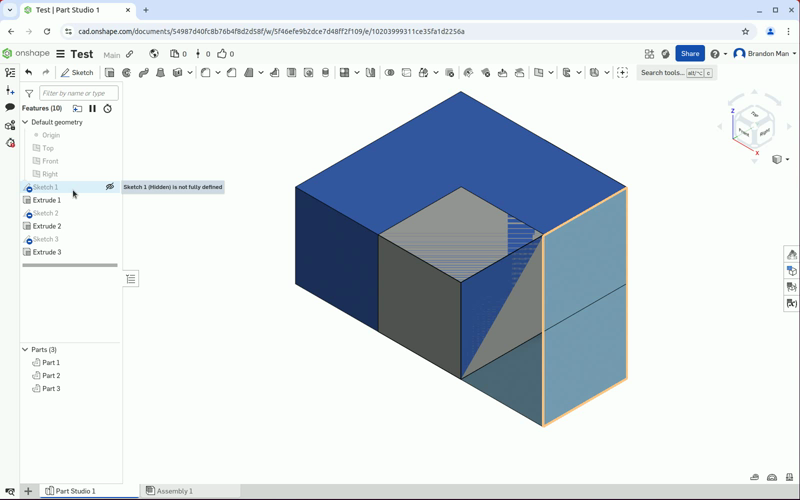
click(73, 189)